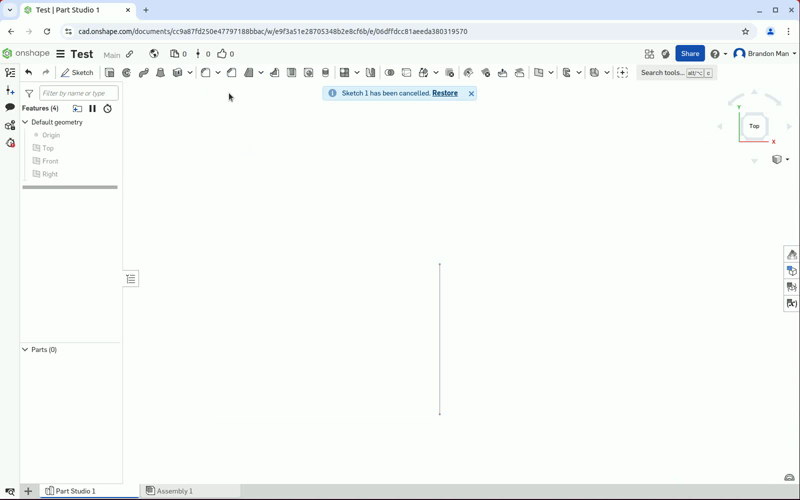
key(shift+h)
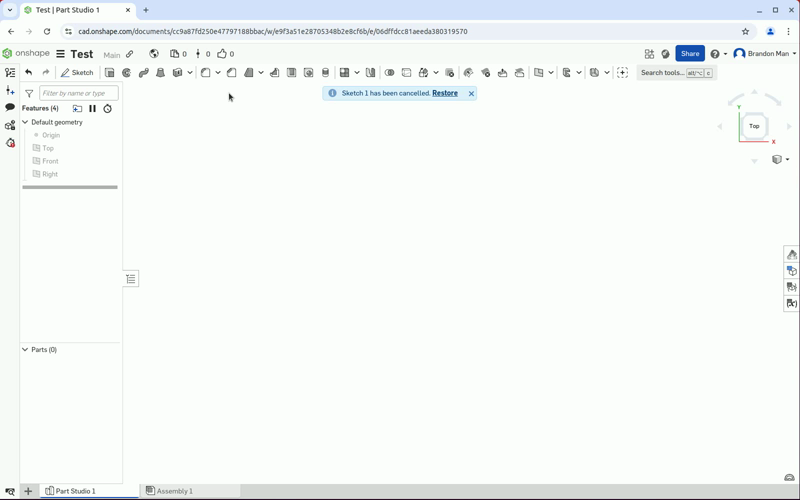
key(shift+s)
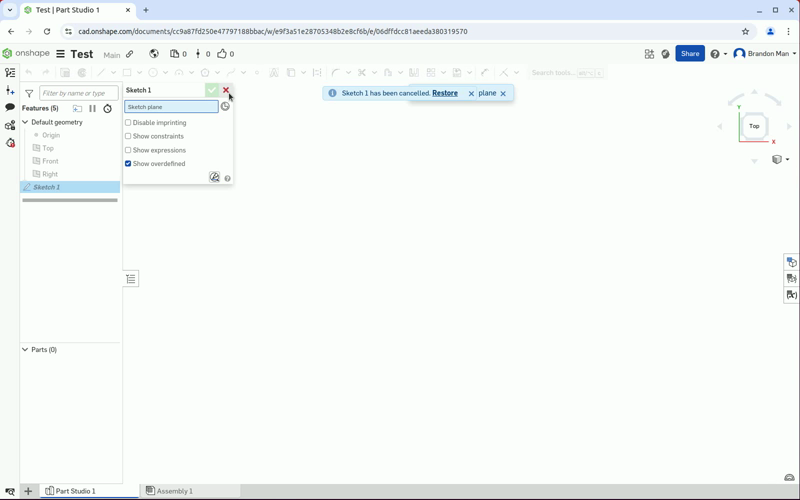
mouse_move(73, 150)
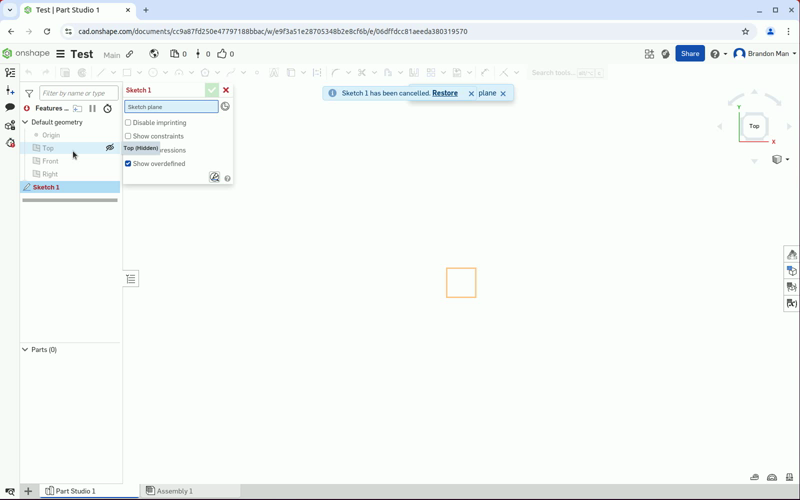
click(73, 150)
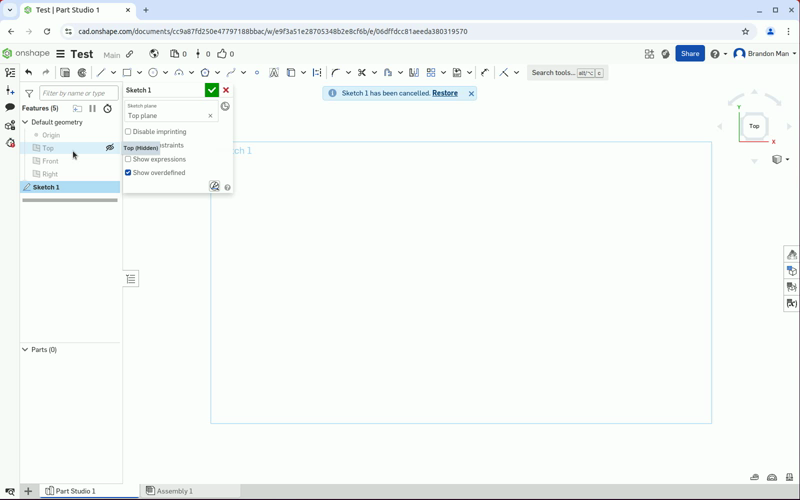
mouse_move(73, 352)
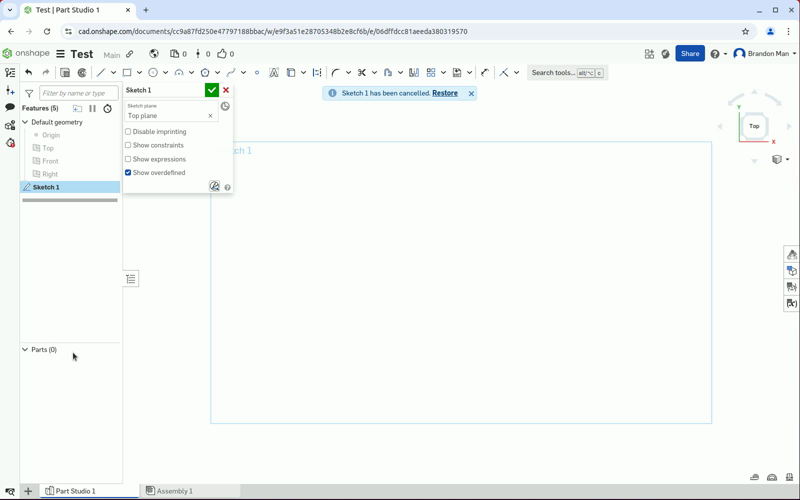
key(y)
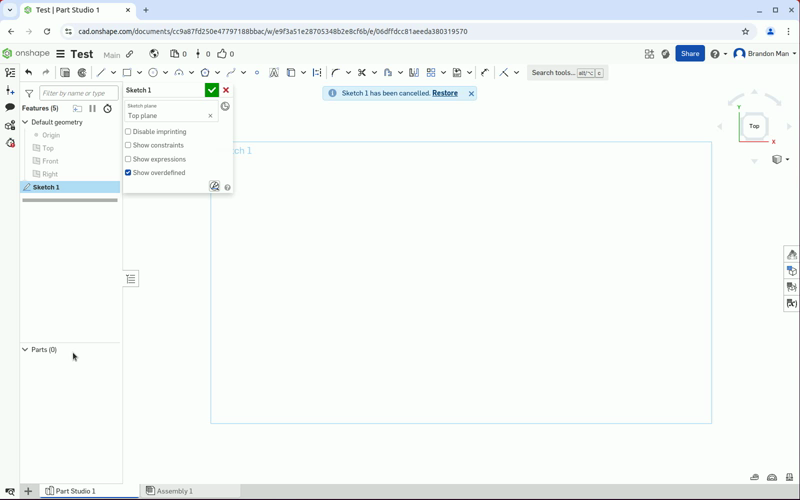
key(c)
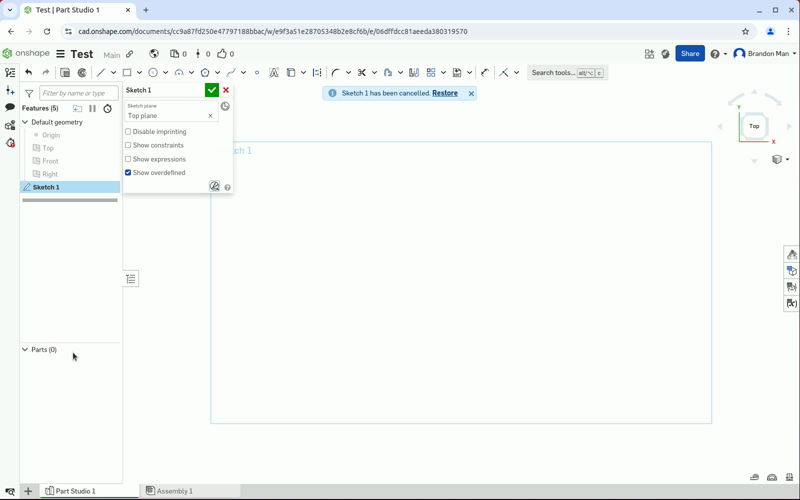
key_down(shift)
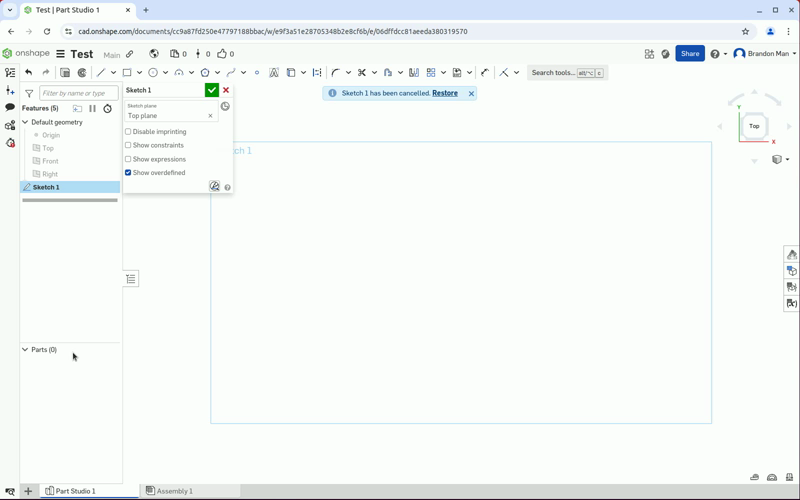
mouse_move(461, 282)
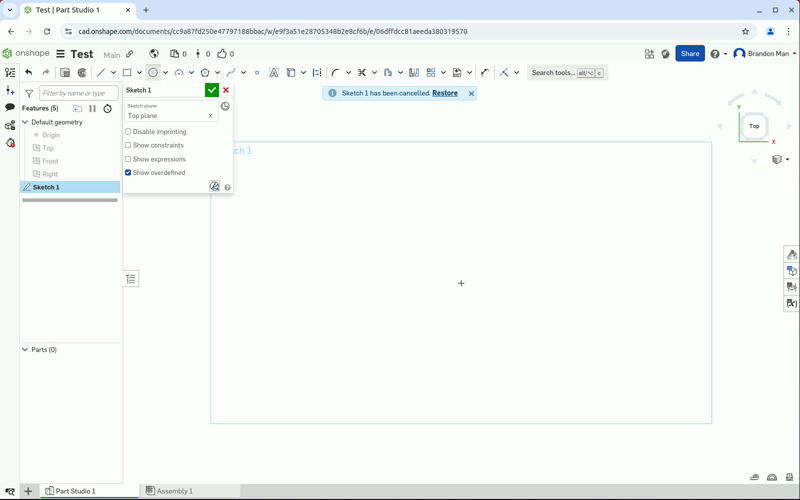
click(461, 282)
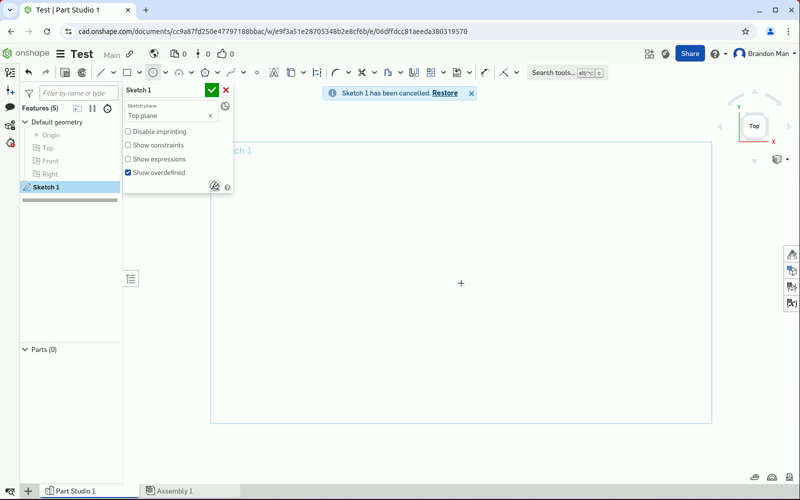
key_up(shift)
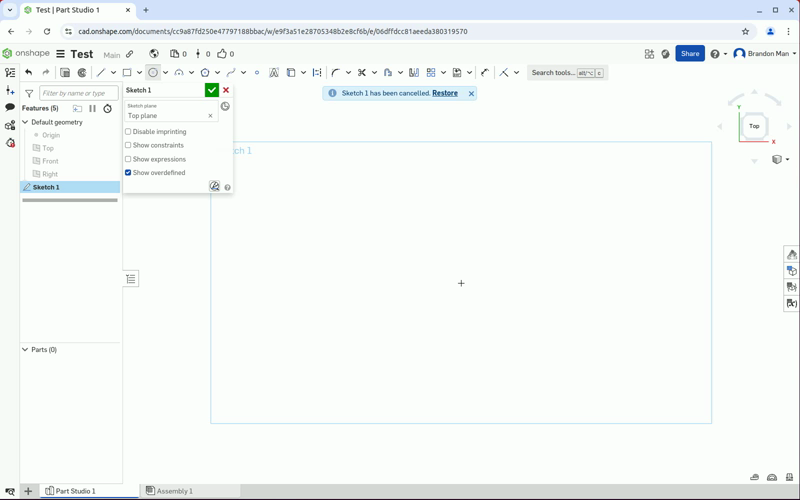
mouse_move(468, 282)
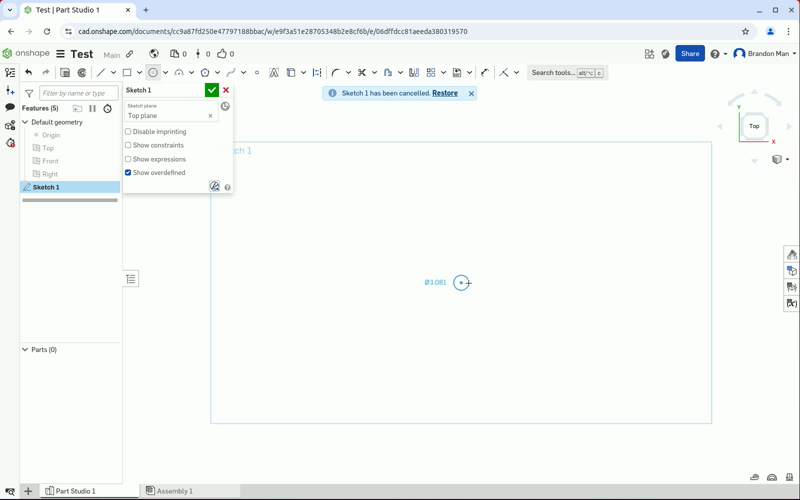
click(468, 282)
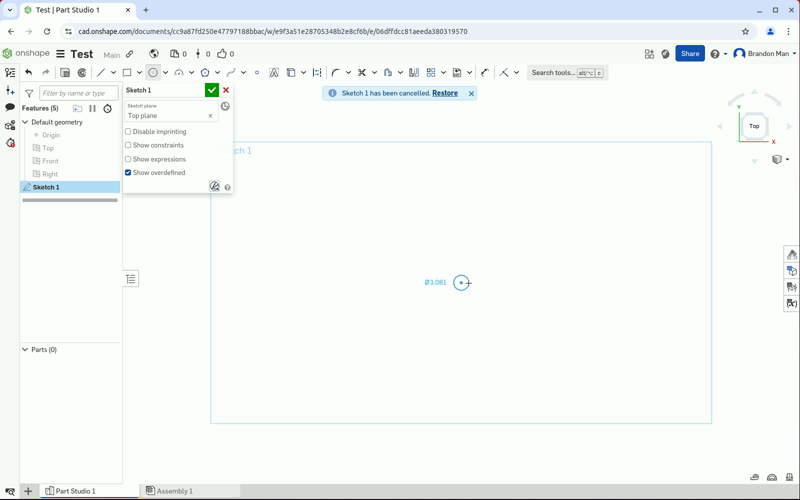
key(esc)
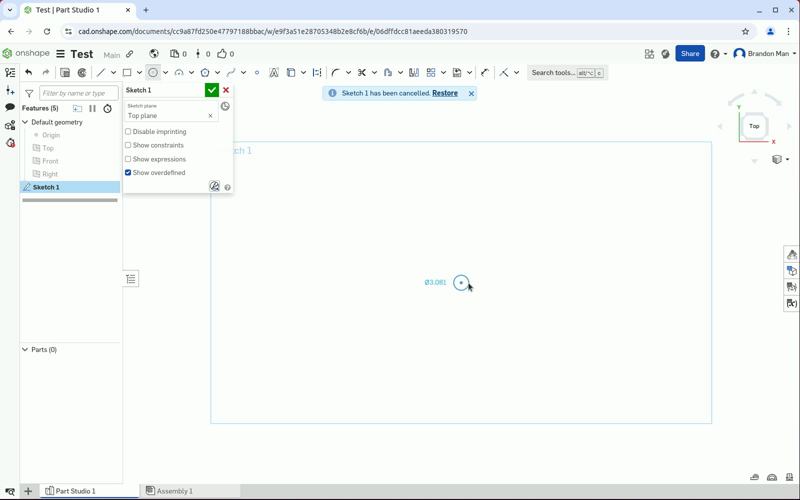
mouse_move(457, 278)
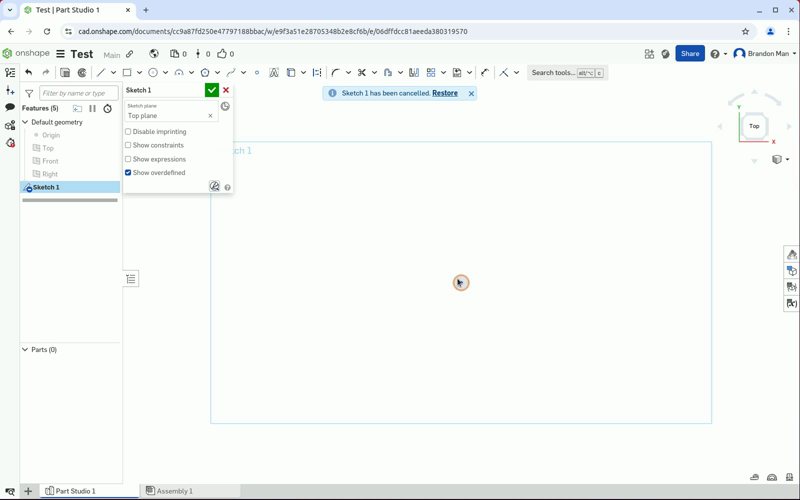
scroll(6)
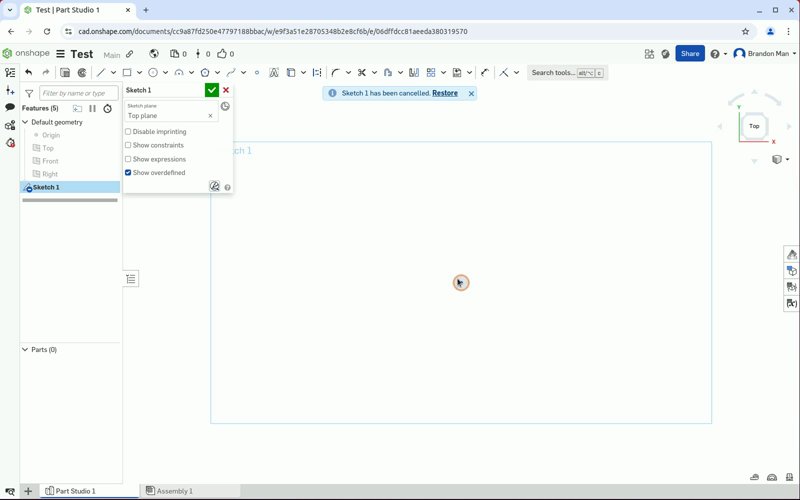
scroll(6)
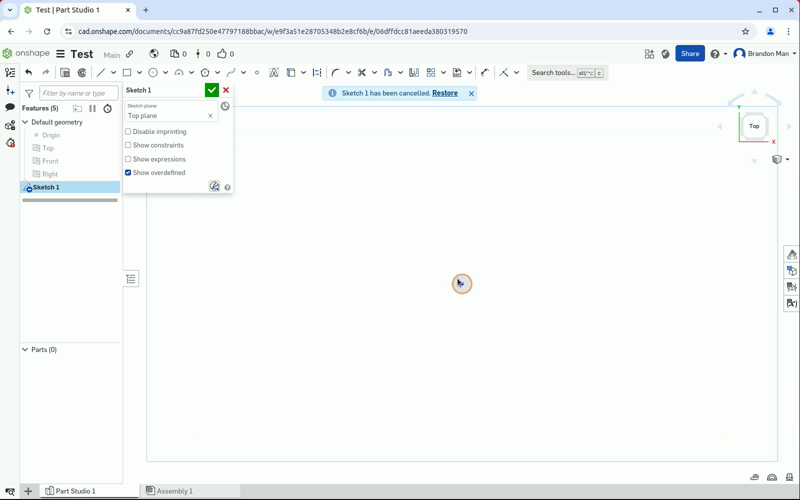
scroll(6)
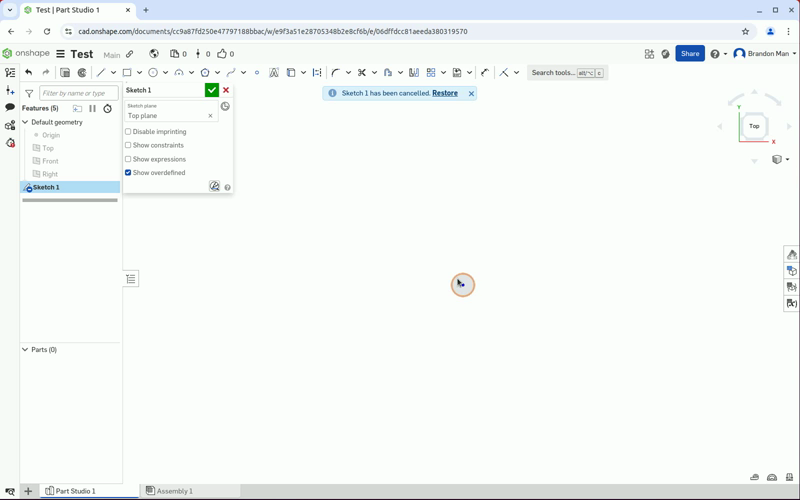
scroll(6)
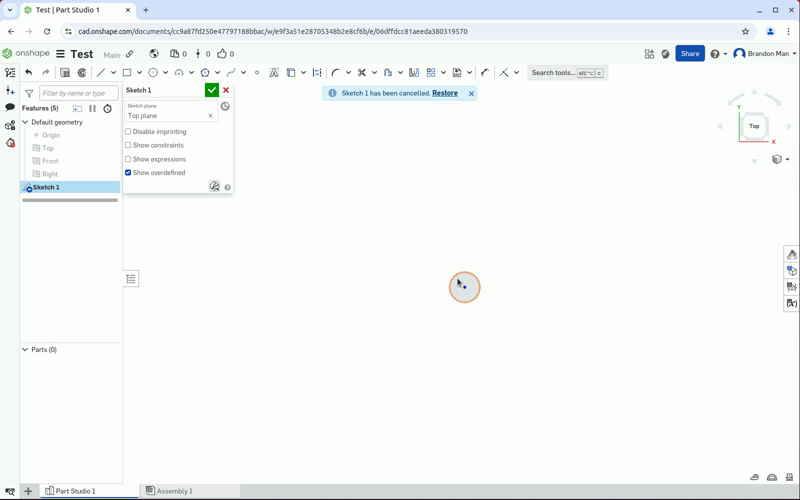
scroll(6)
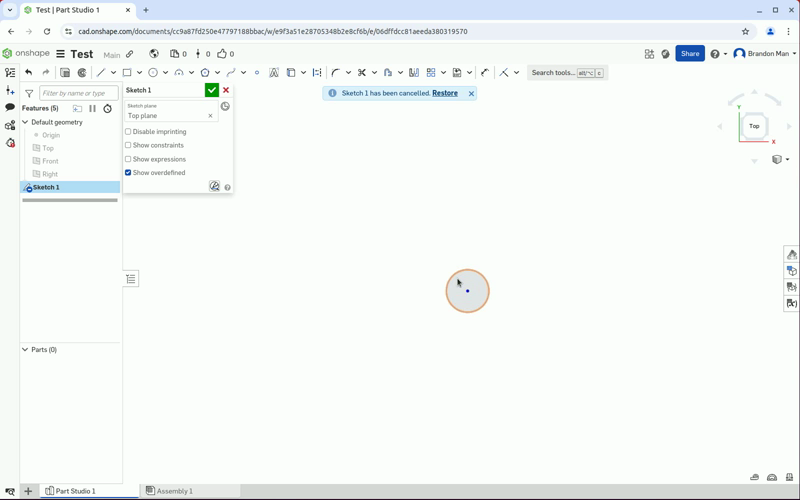
scroll(6)
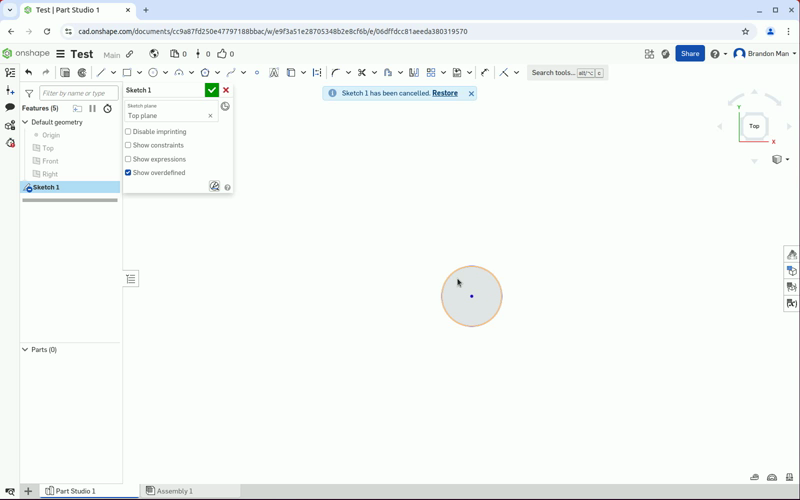
scroll(6)
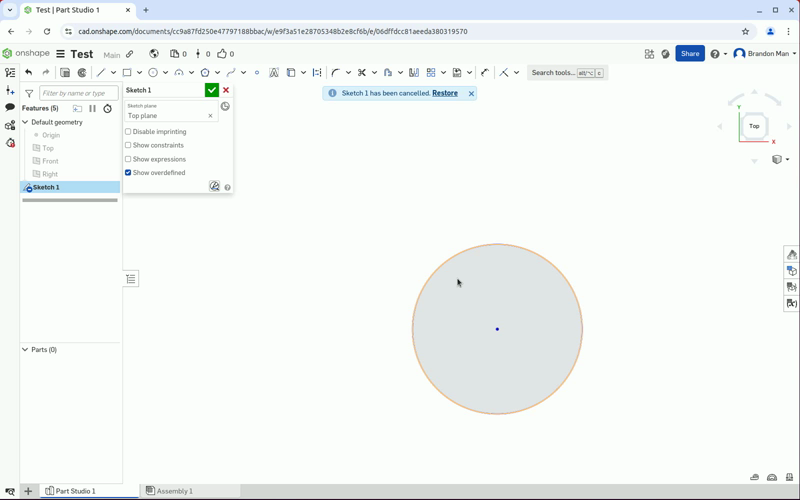
click(457, 278)
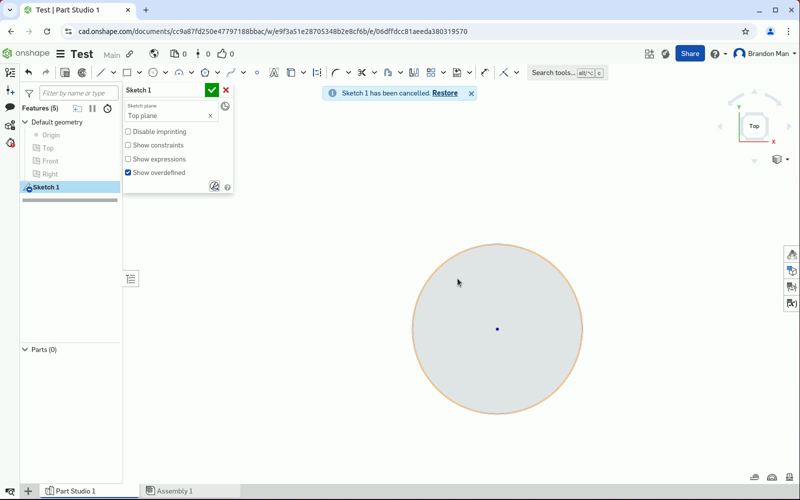
scroll(-6)
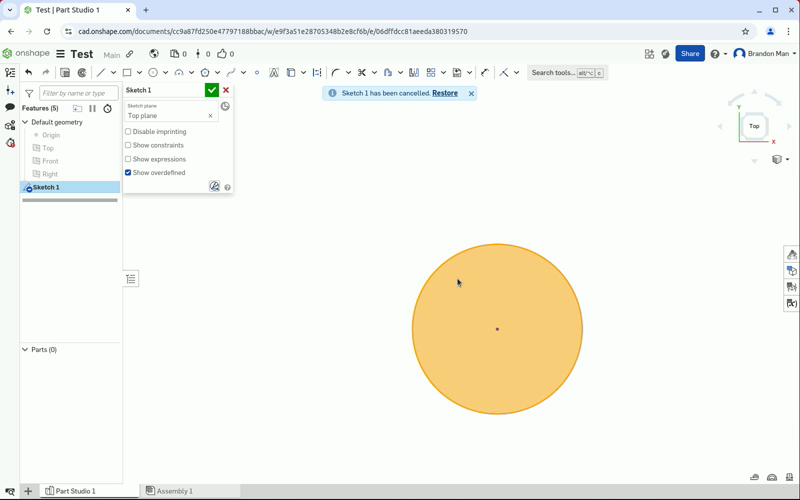
scroll(-6)
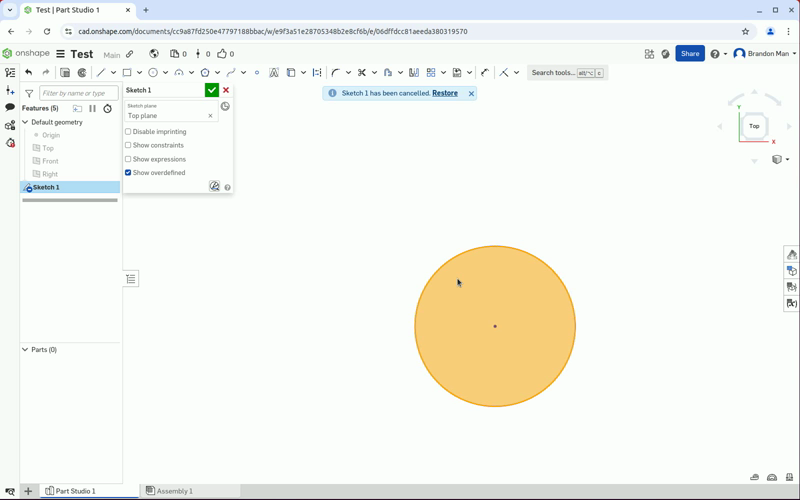
scroll(-6)
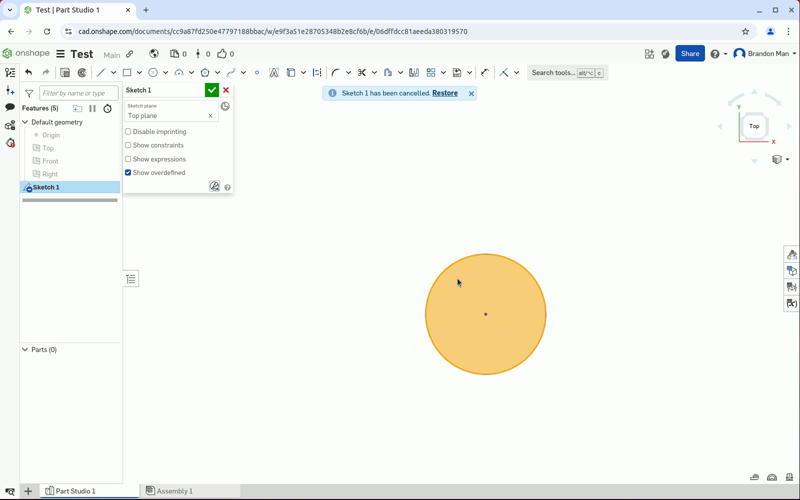
scroll(-6)
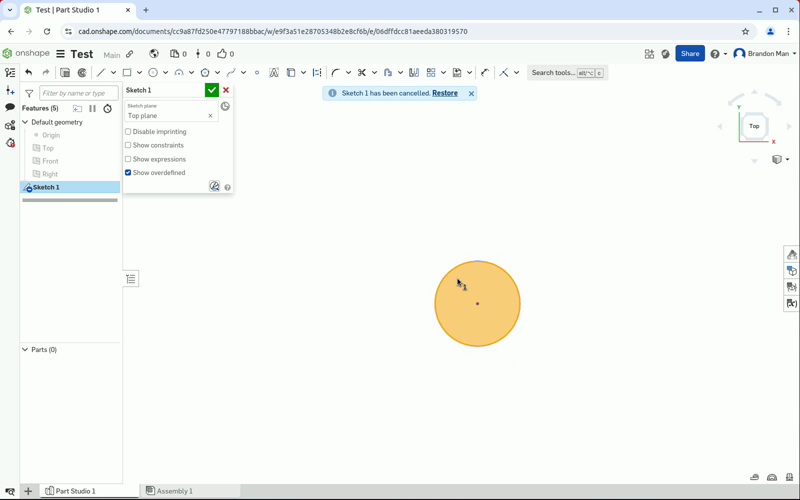
scroll(-6)
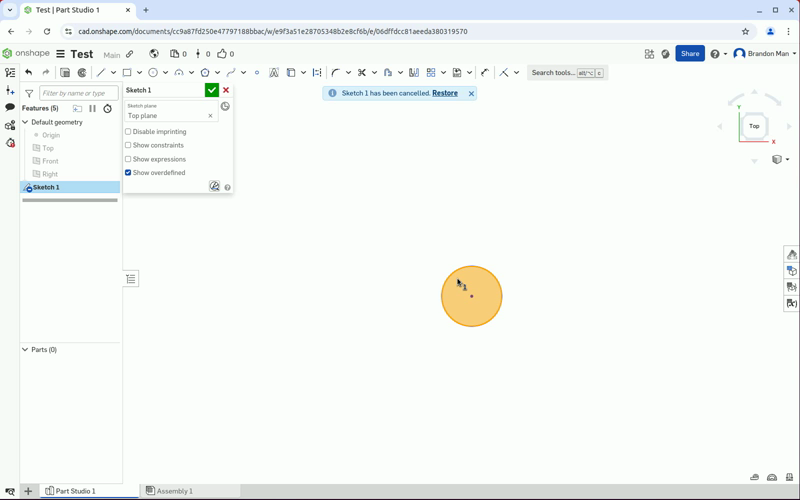
scroll(-6)
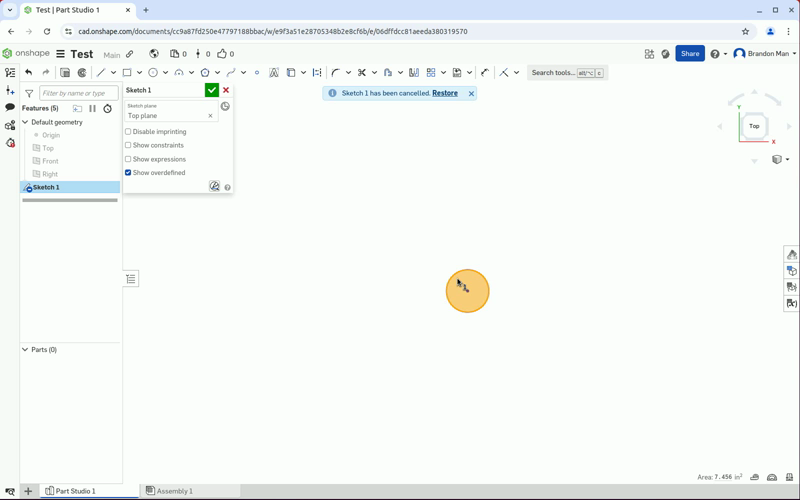
scroll(-6)
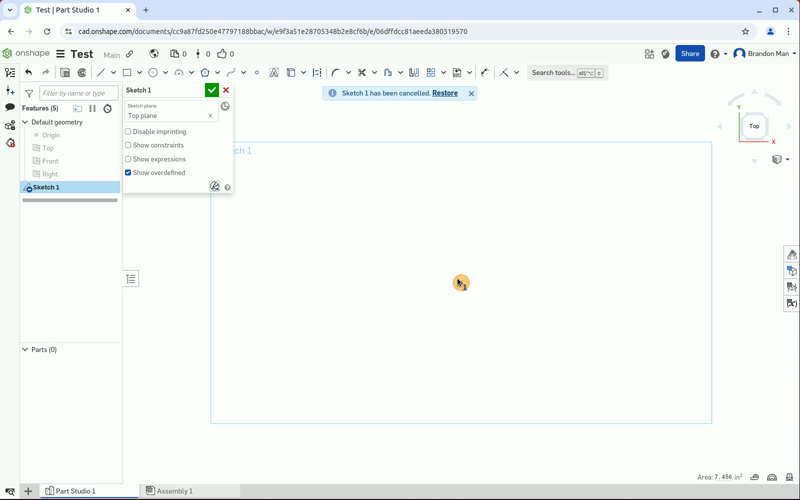
mouse_move(73, 352)
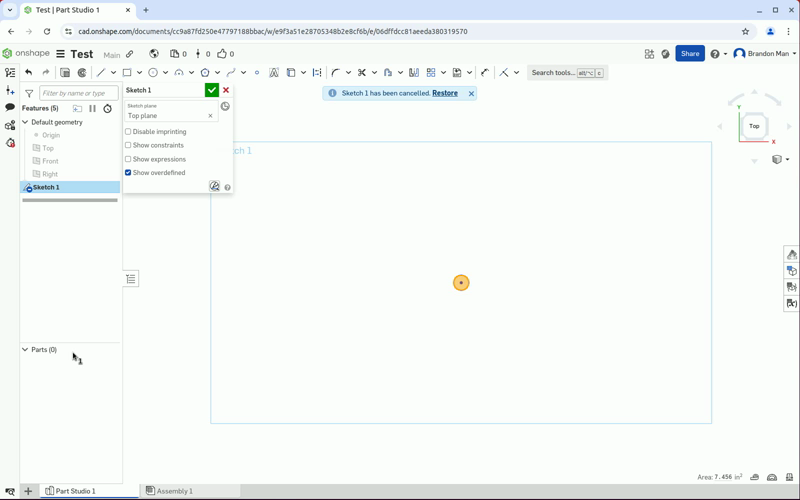
key(shift+y)
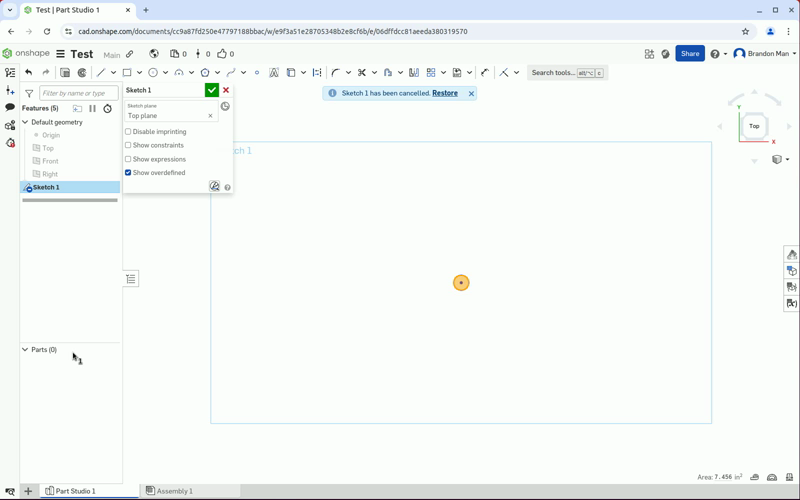
key(shift+e)
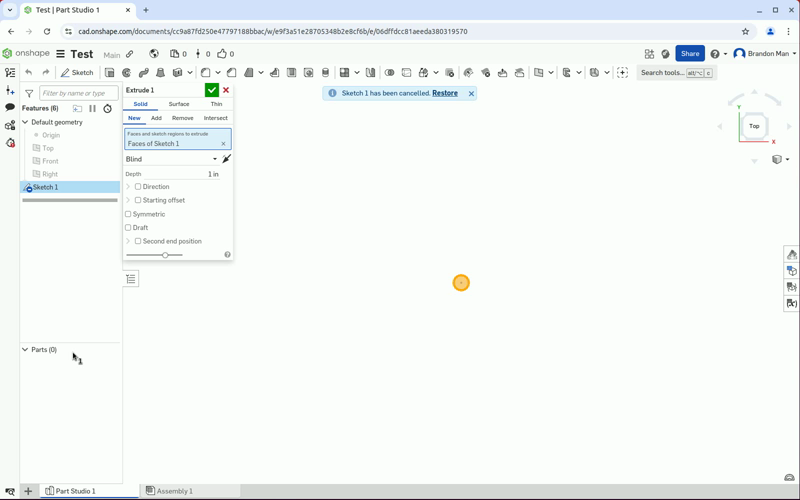
mouse_move(143, 106)
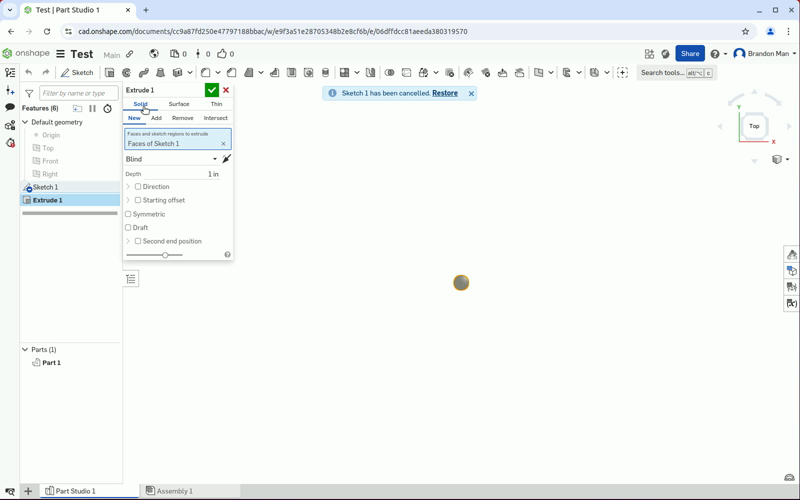
click(143, 106)
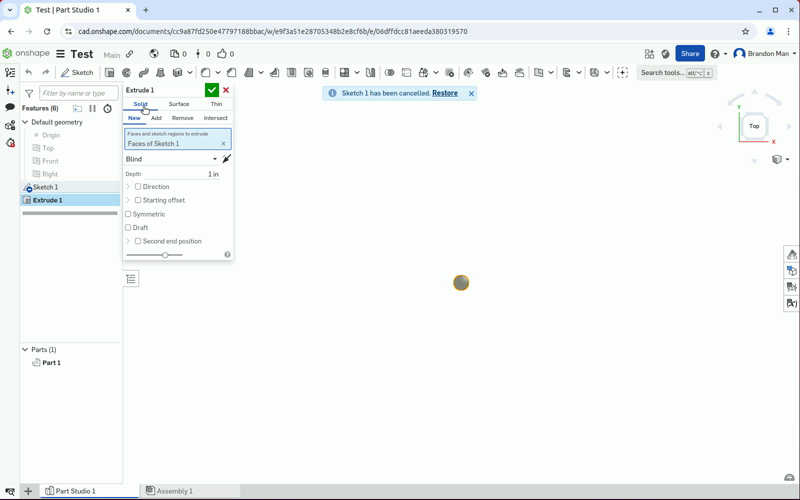
mouse_move(137, 120)
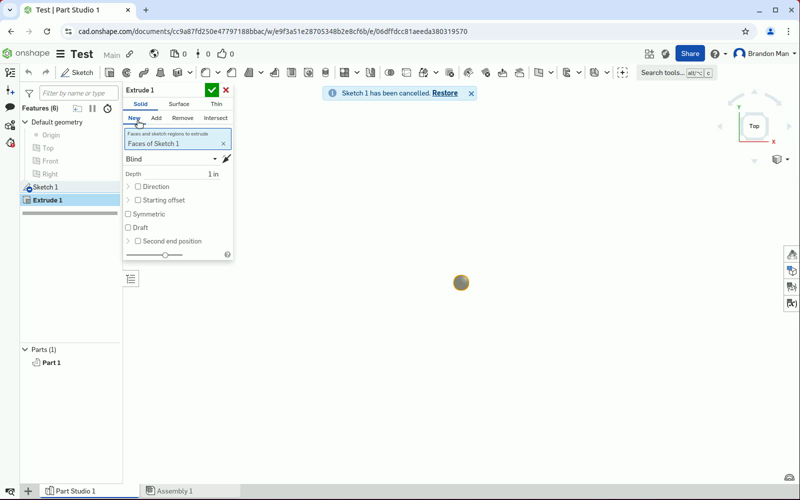
click(137, 120)
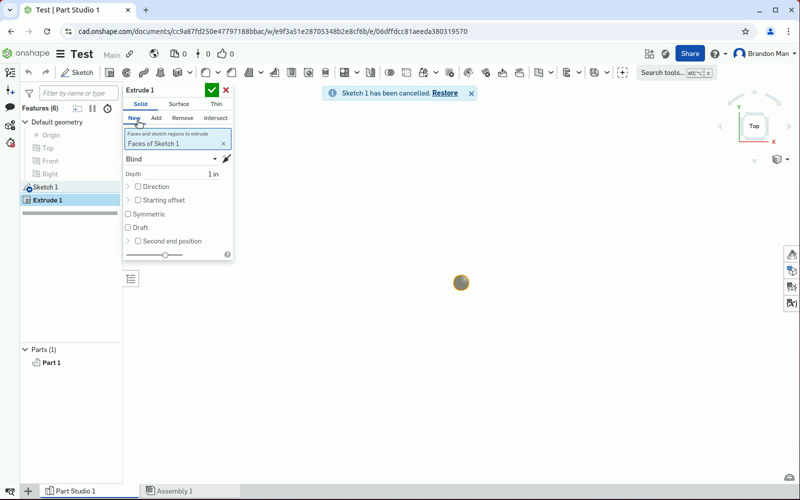
key(tab, 4)
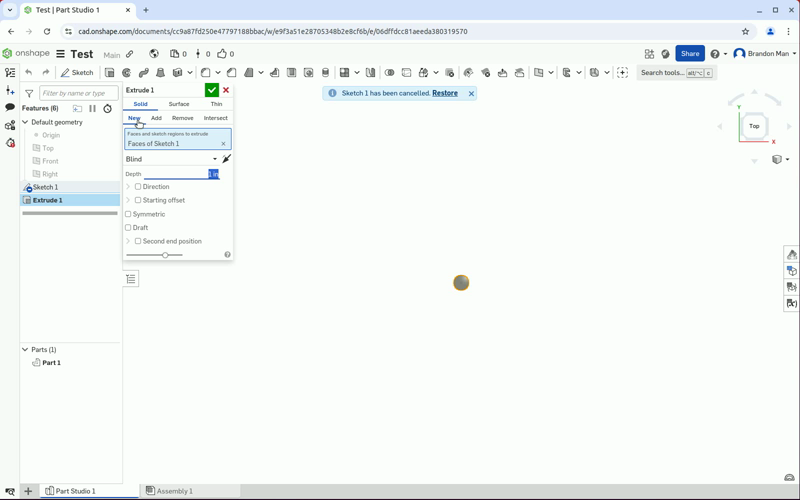
text(1.685)
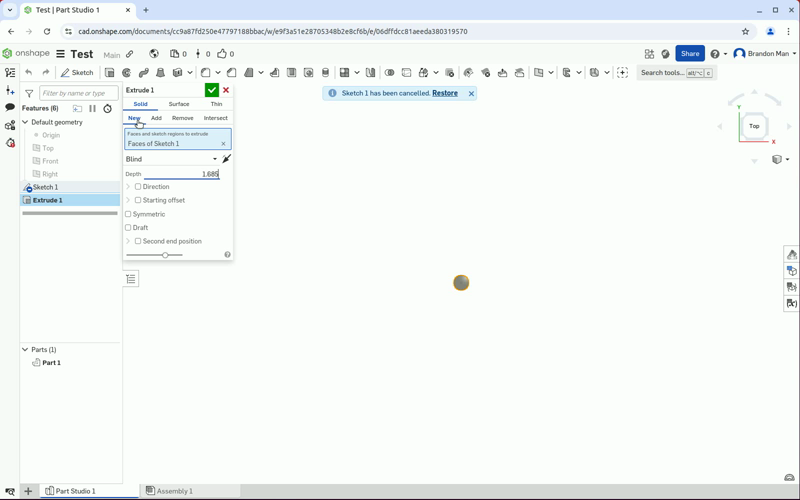
key(enter)
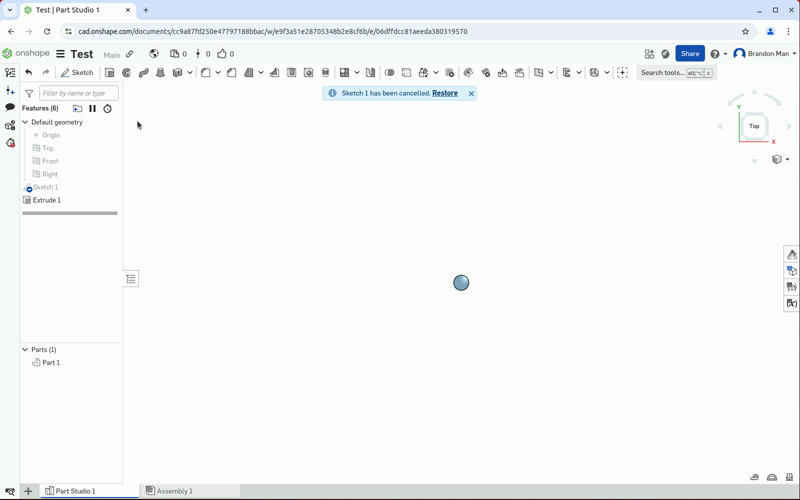
key(shift+h)
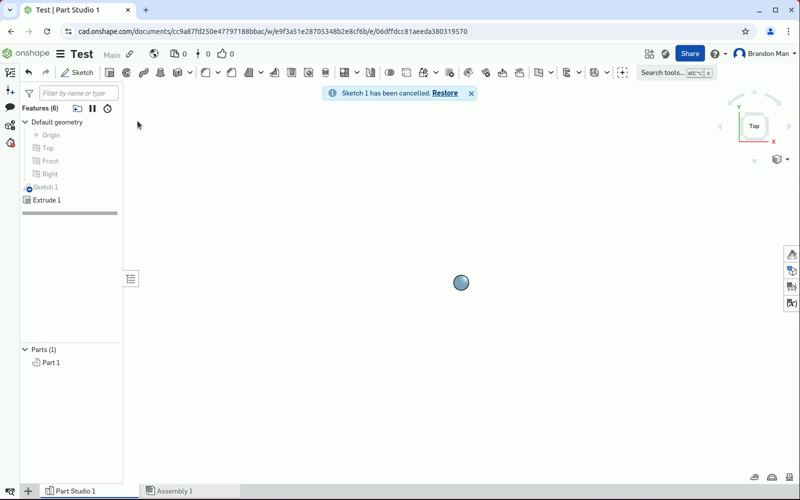
key(shift+h)
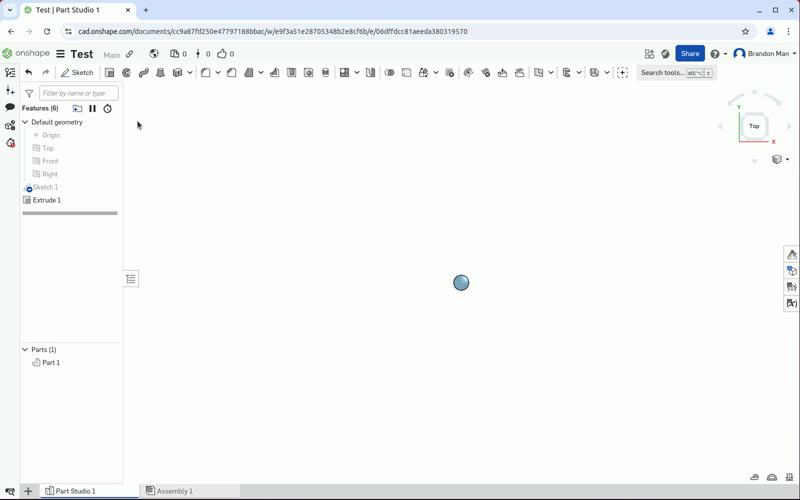
mouse_move(73, 189)
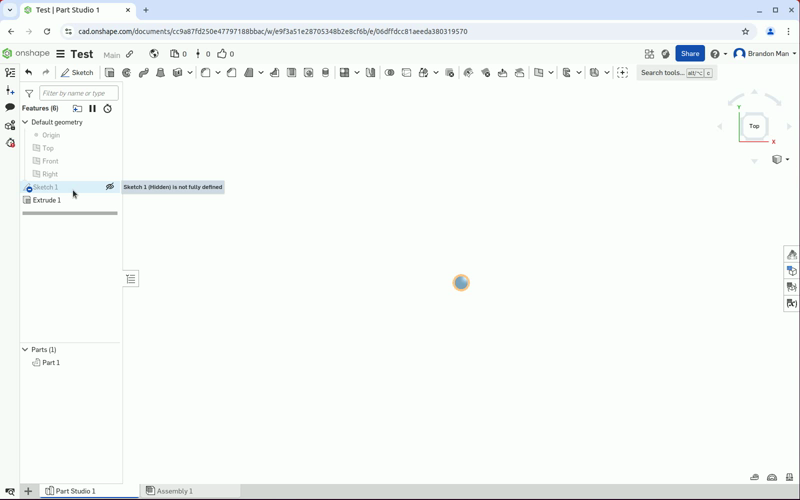
click(73, 189)
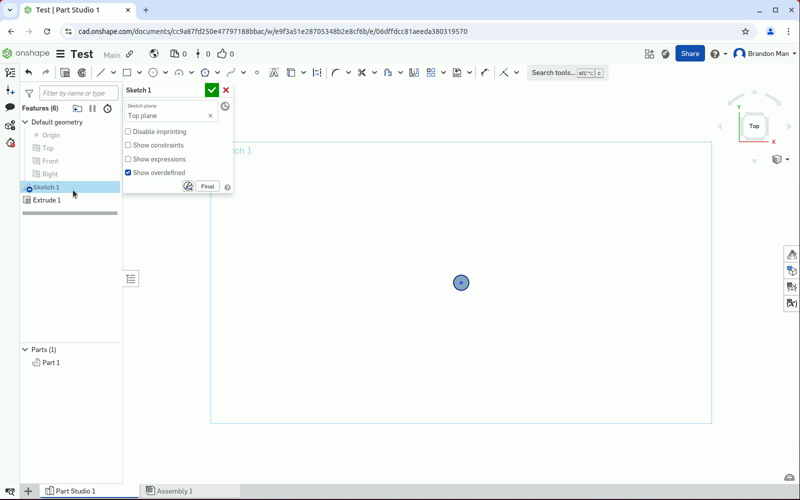
mouse_move(229, 92)
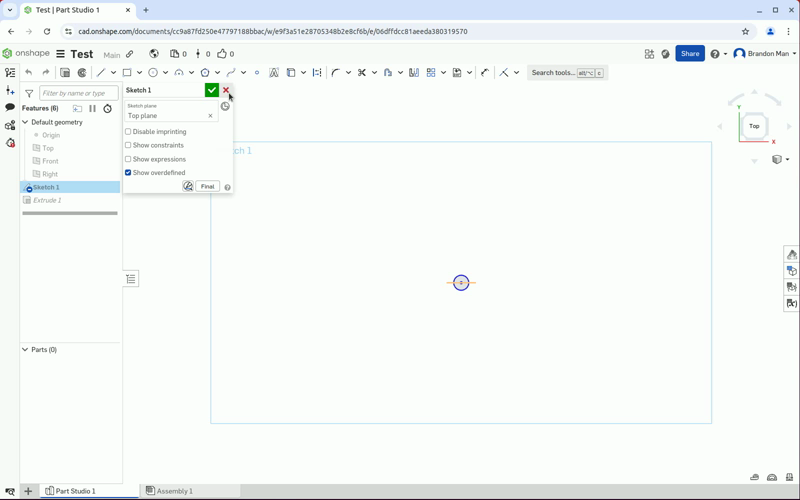
click(229, 92)
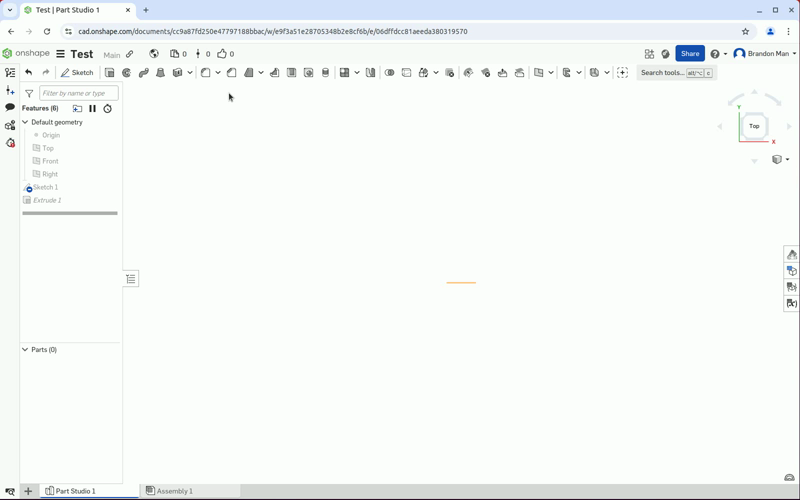
mouse_move(541, 75)
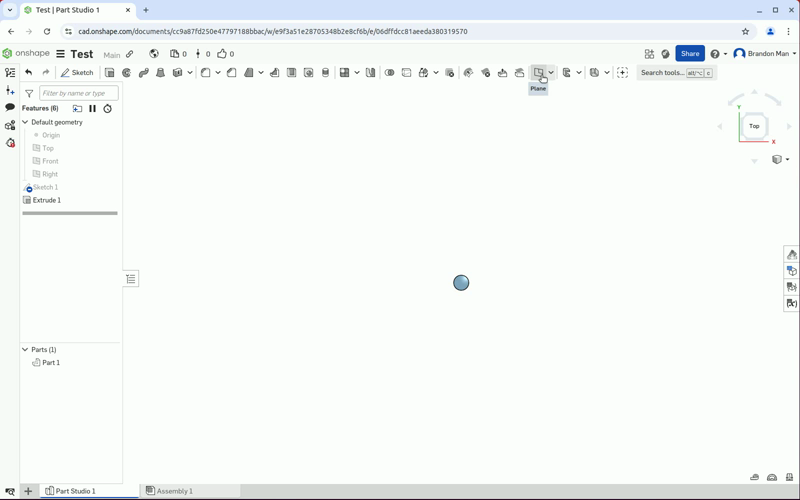
click(541, 75)
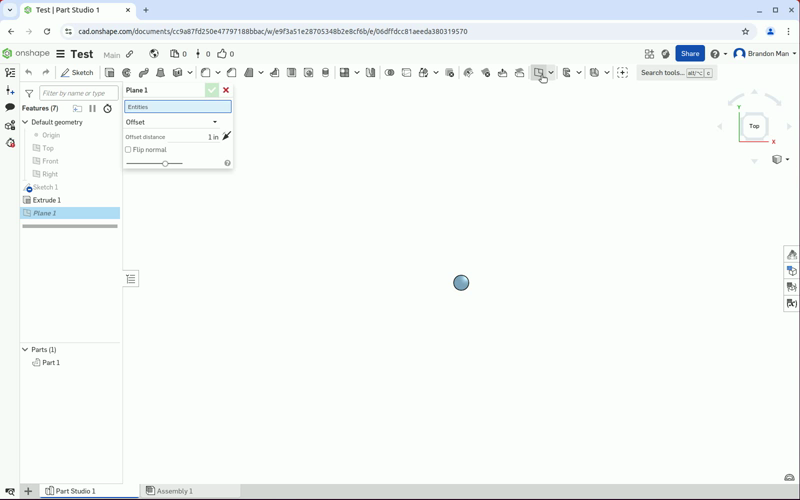
mouse_move(73, 150)
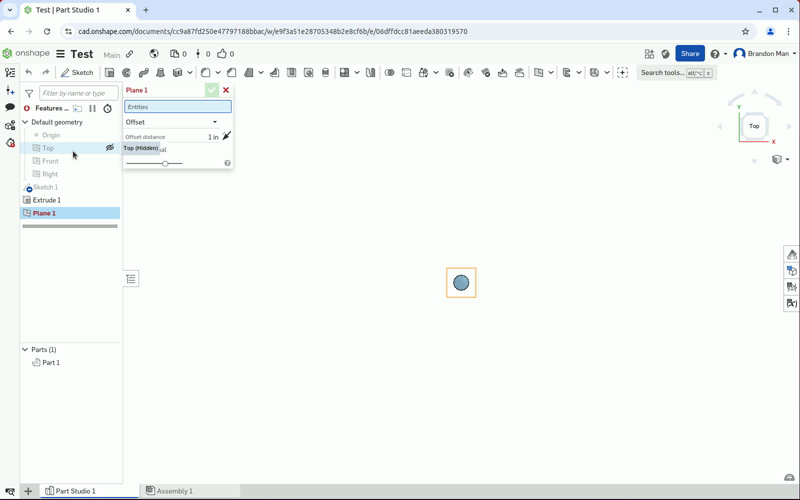
click(73, 150)
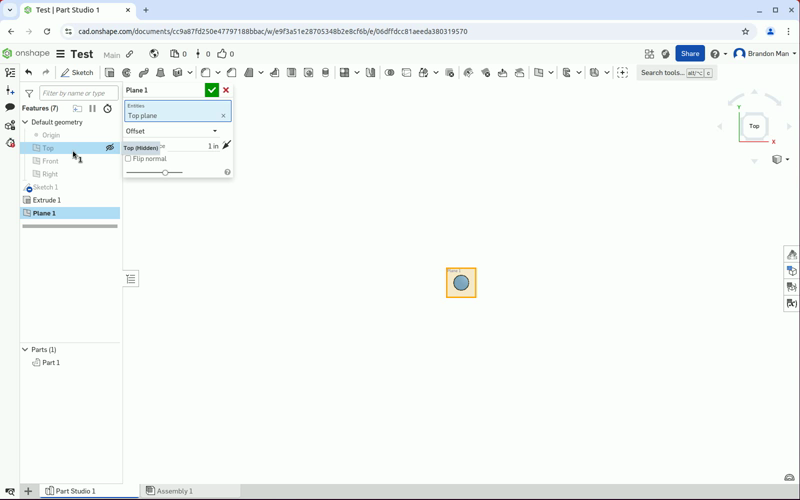
key(tab, 2)
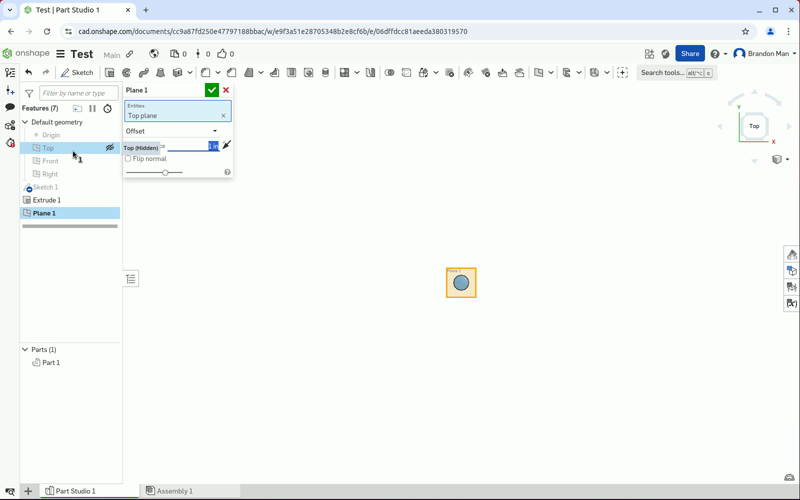
text(1.695)
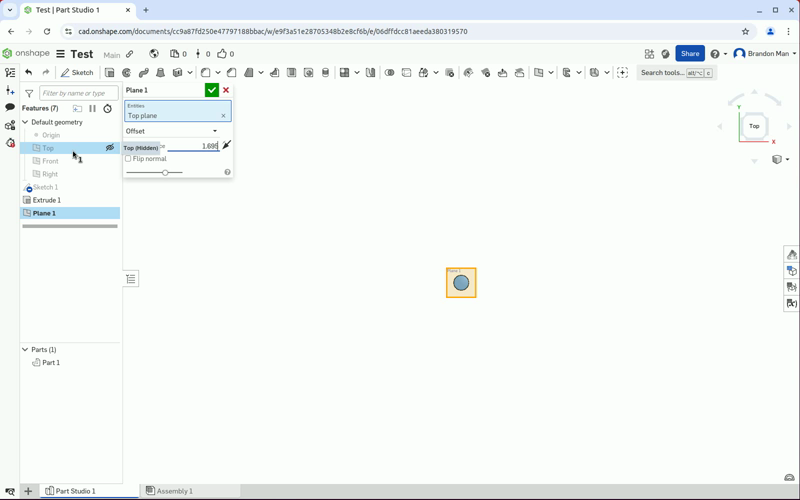
key(enter, 2)
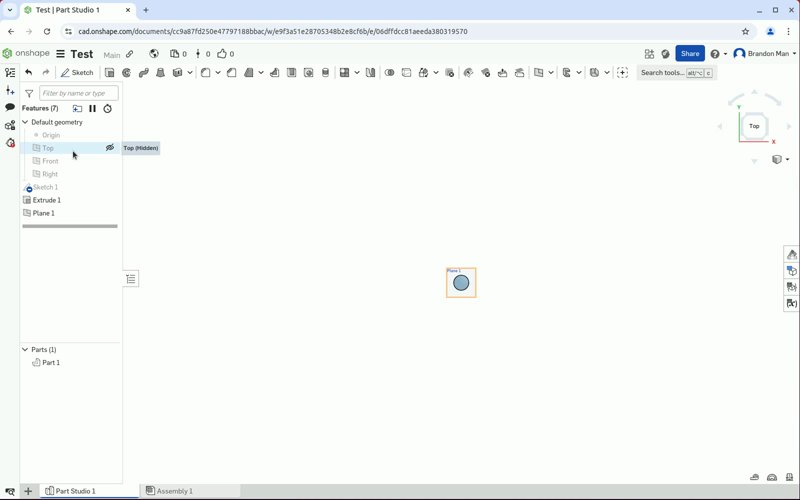
key(shift+s)
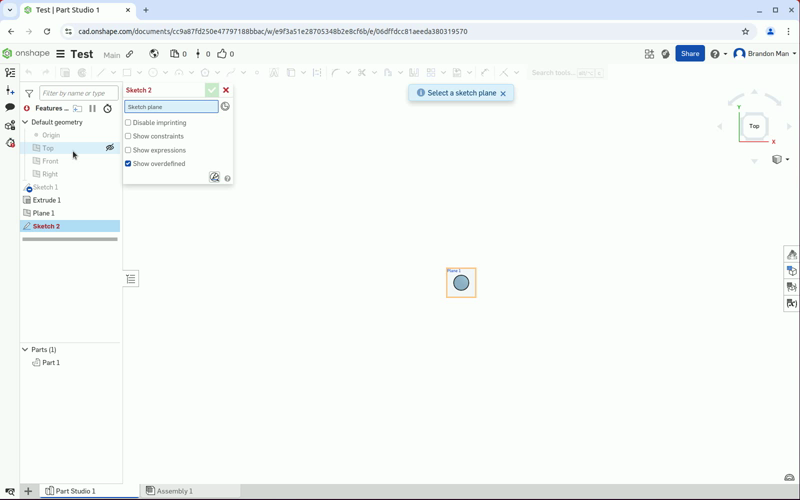
mouse_move(73, 215)
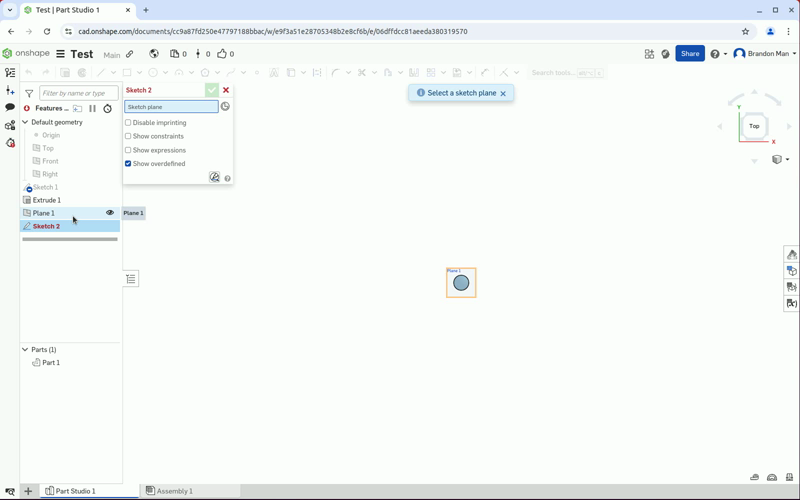
click(73, 215)
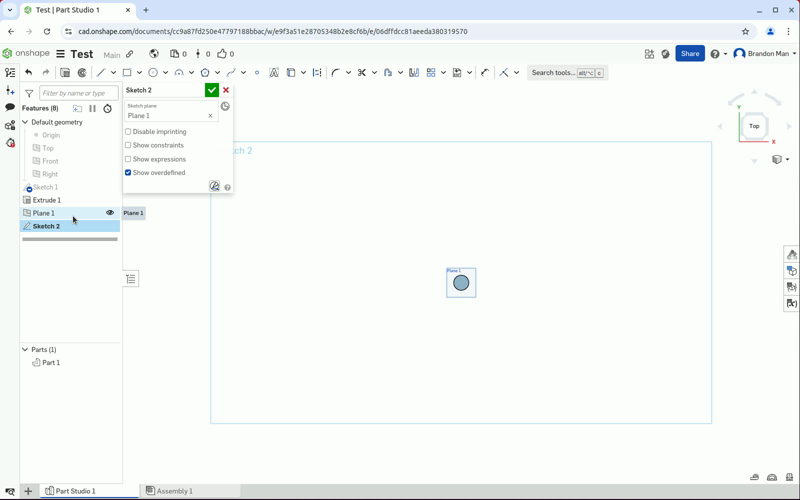
mouse_move(73, 352)
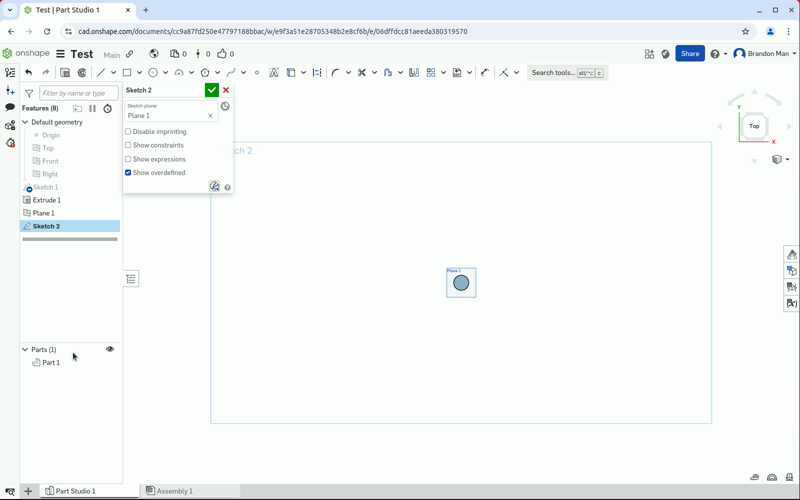
key(y)
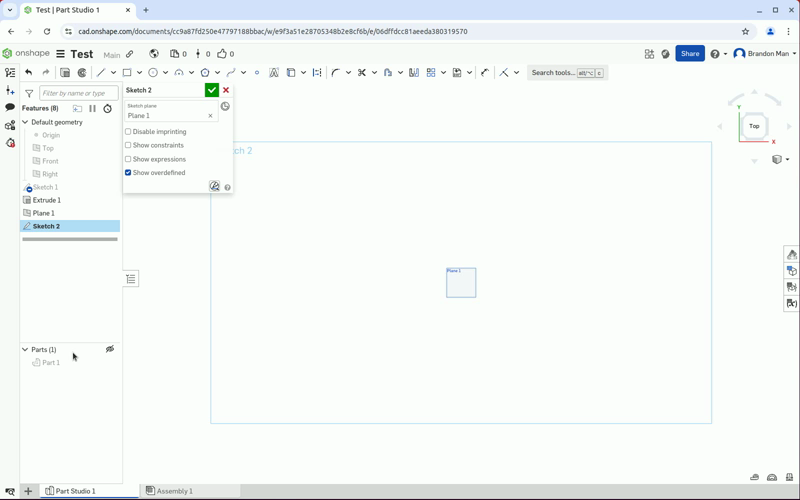
key(c)
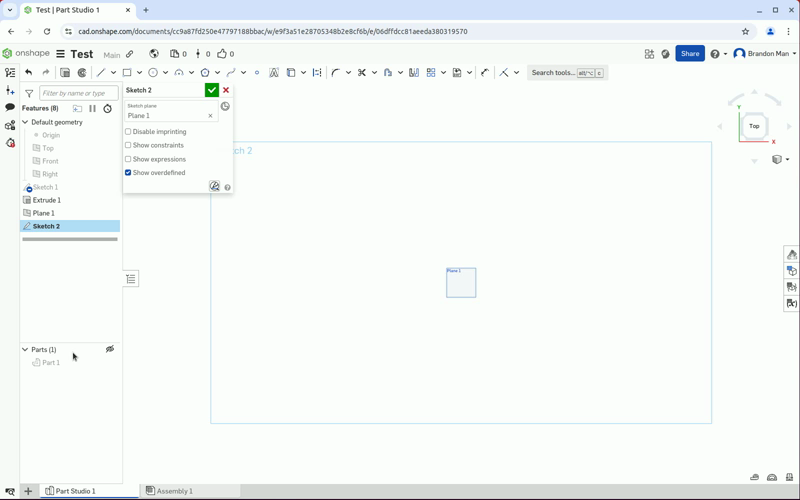
key_down(shift)
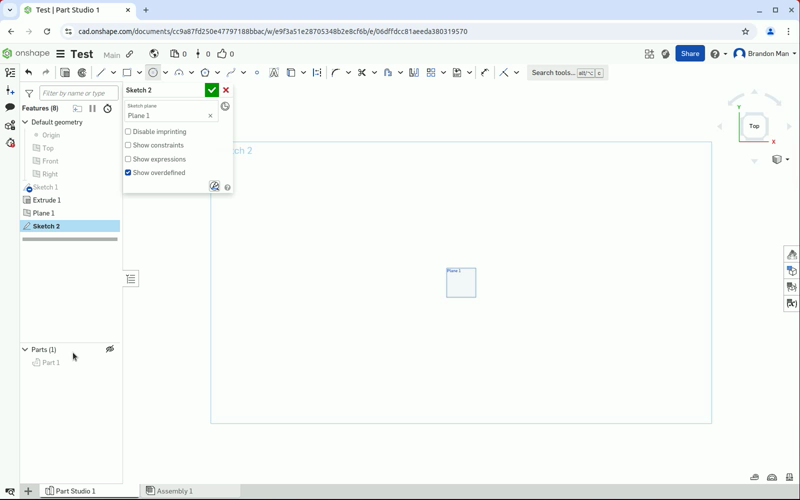
mouse_move(461, 282)
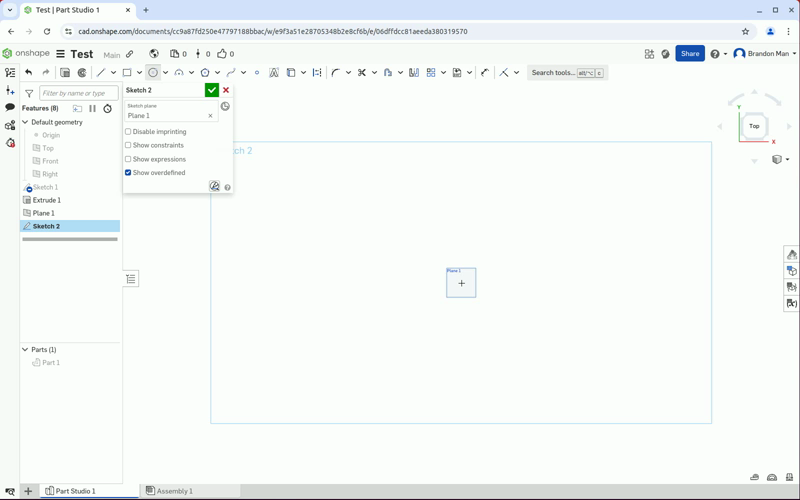
click(461, 282)
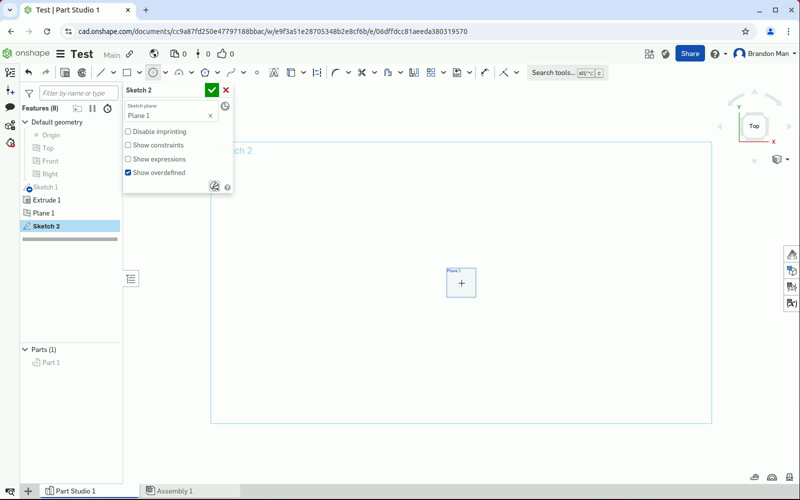
key_up(shift)
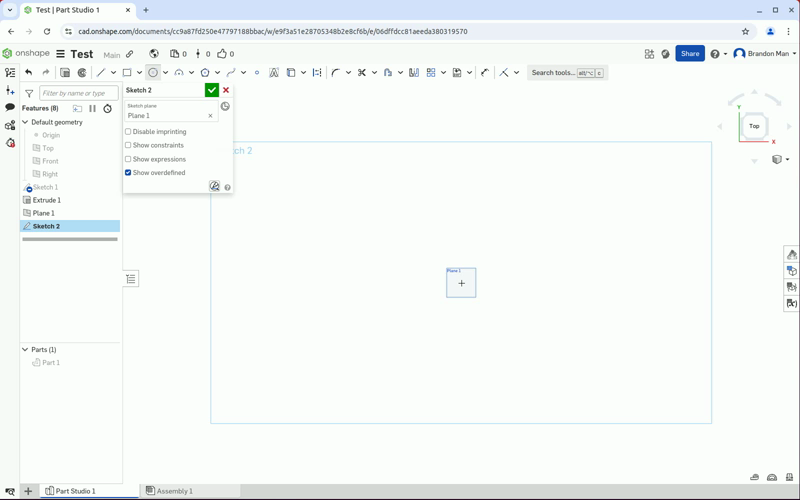
mouse_move(466, 282)
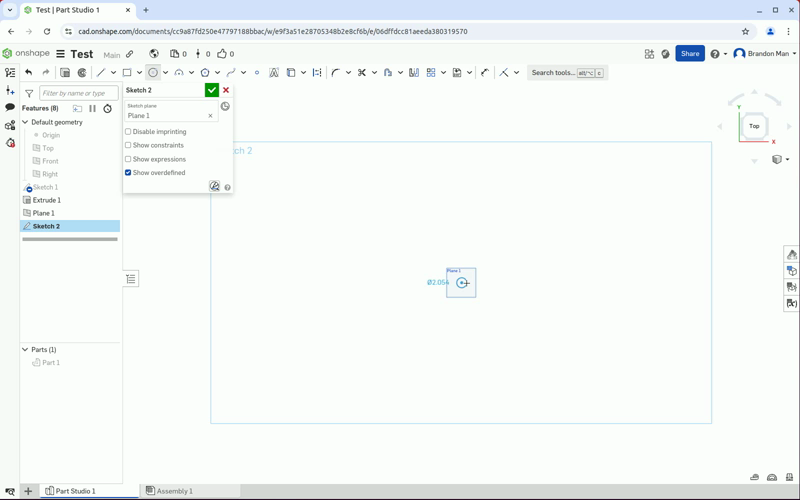
click(466, 282)
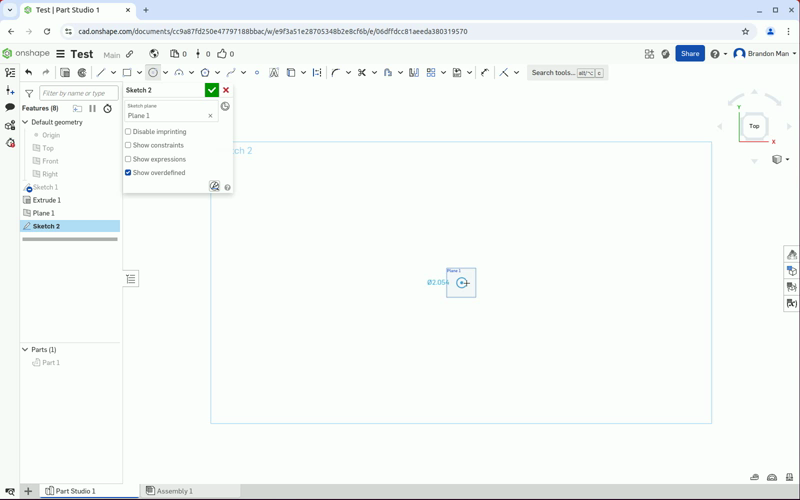
key(esc)
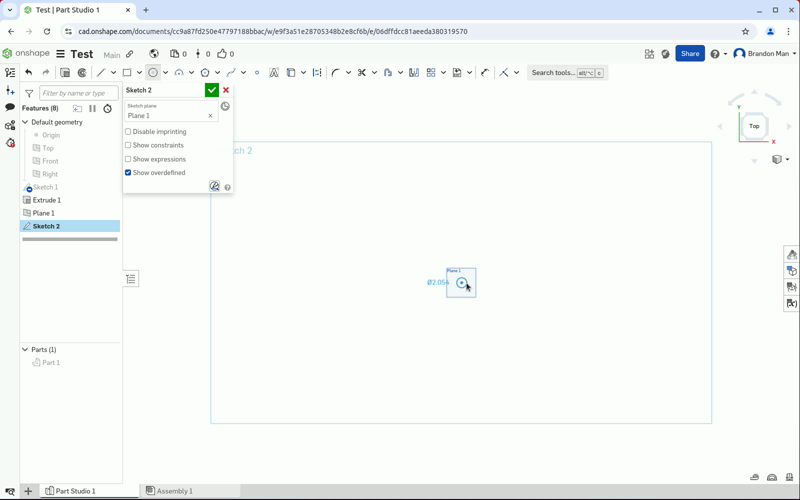
mouse_move(460, 284)
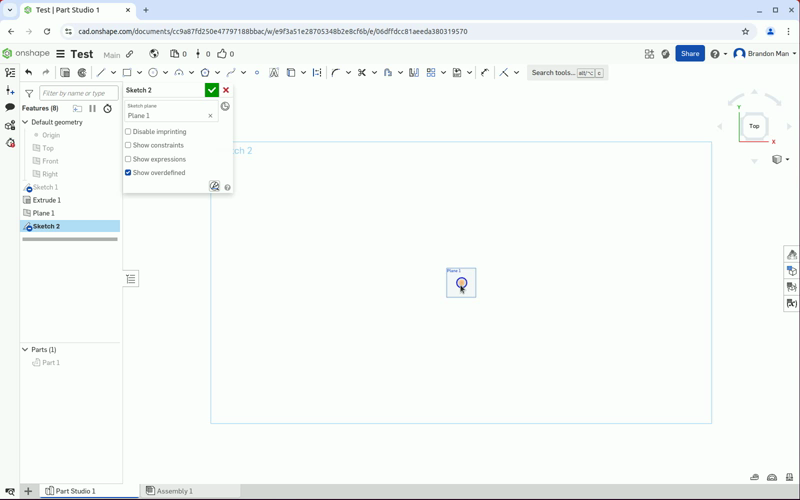
scroll(6)
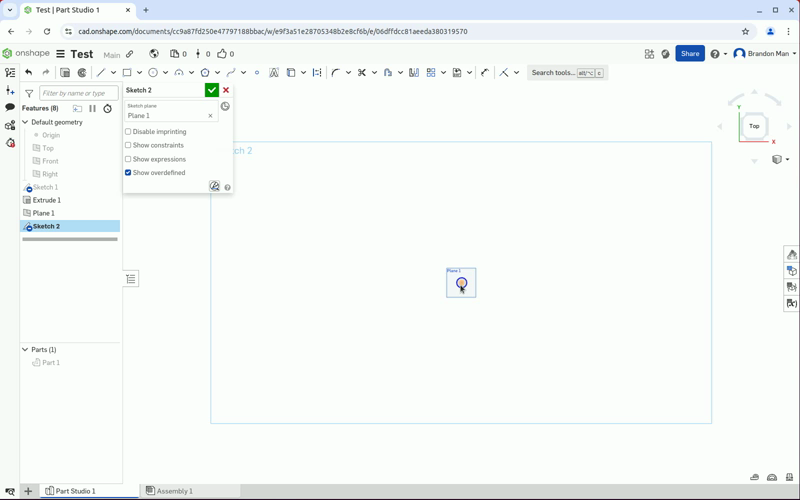
scroll(6)
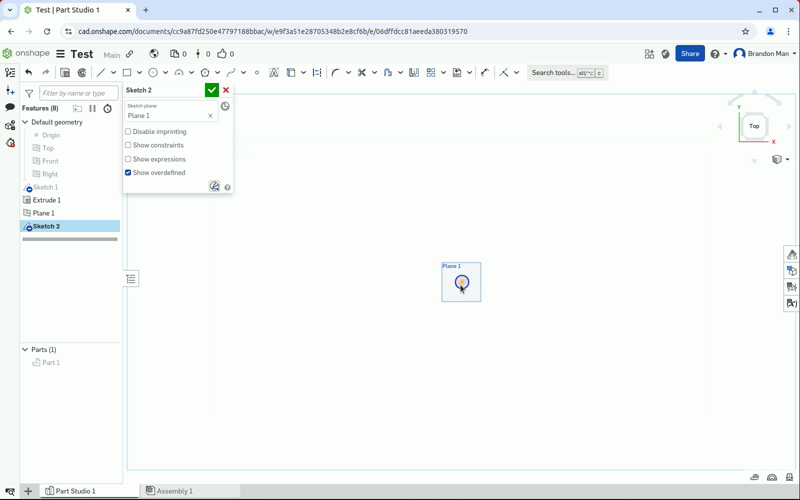
scroll(6)
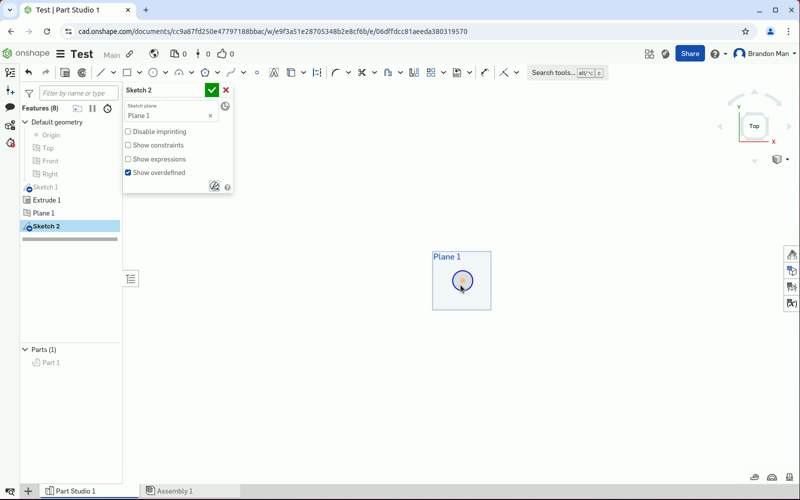
scroll(6)
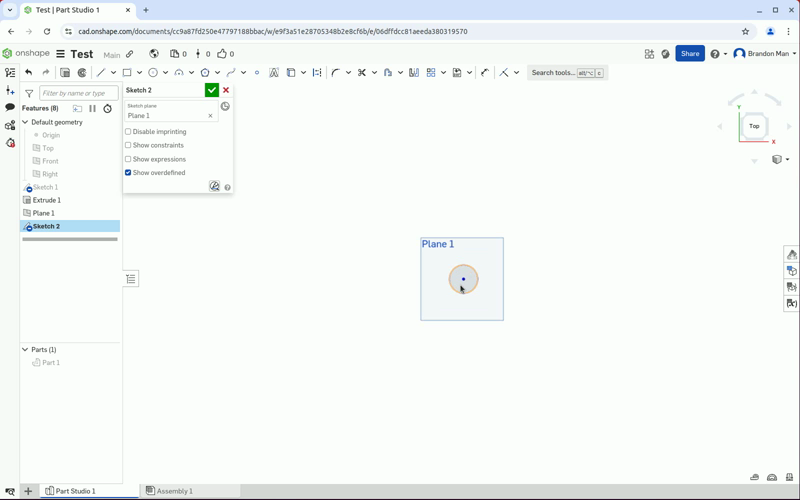
scroll(6)
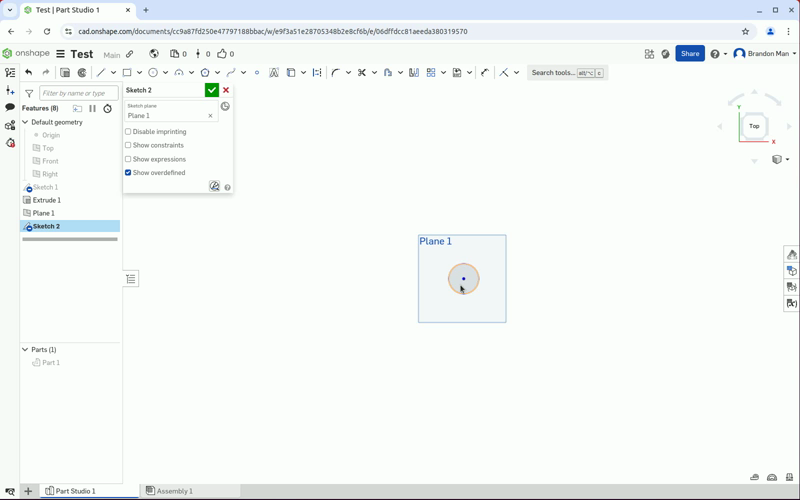
scroll(6)
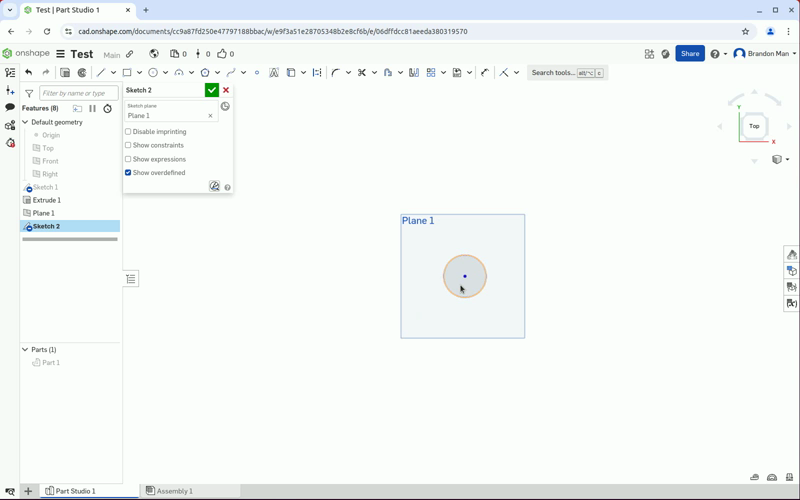
scroll(6)
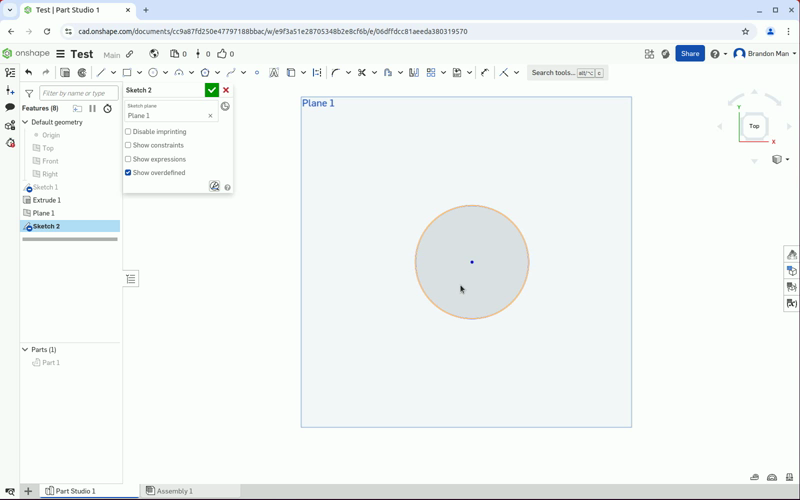
click(460, 284)
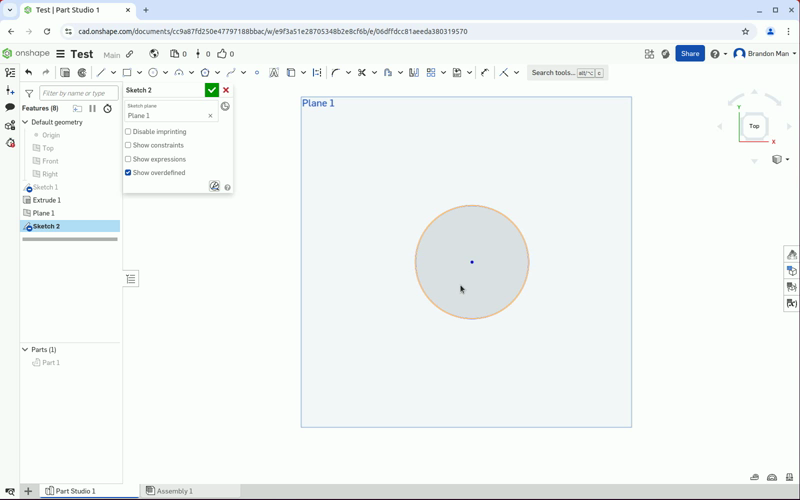
scroll(-6)
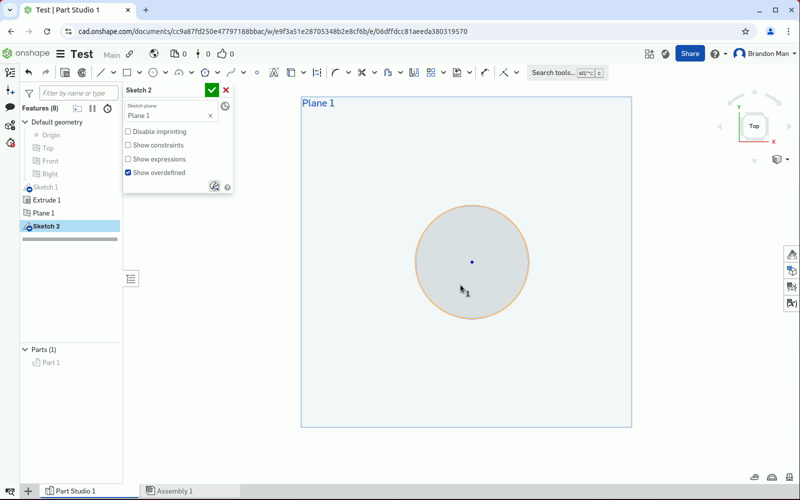
scroll(-6)
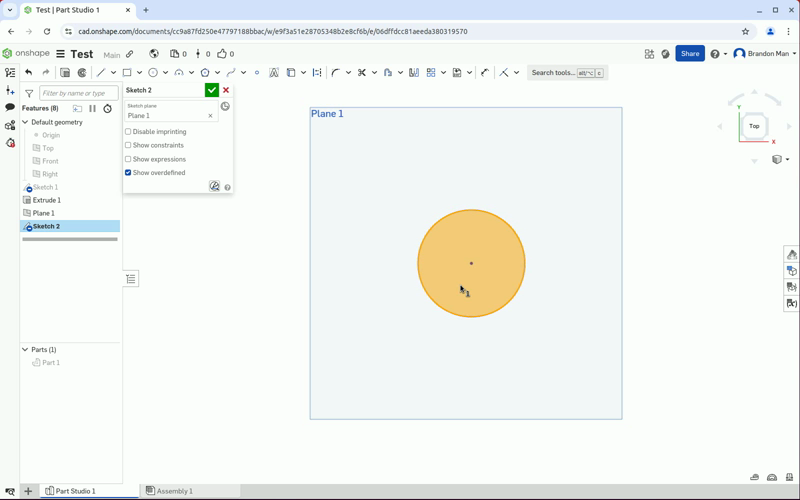
scroll(-6)
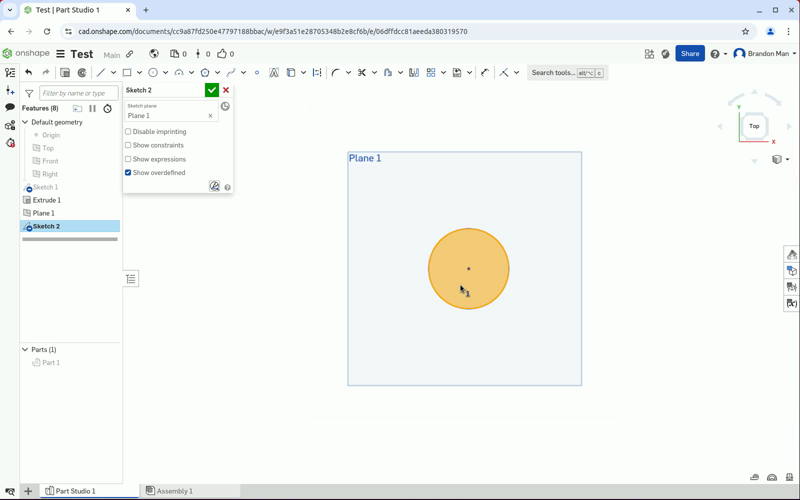
scroll(-6)
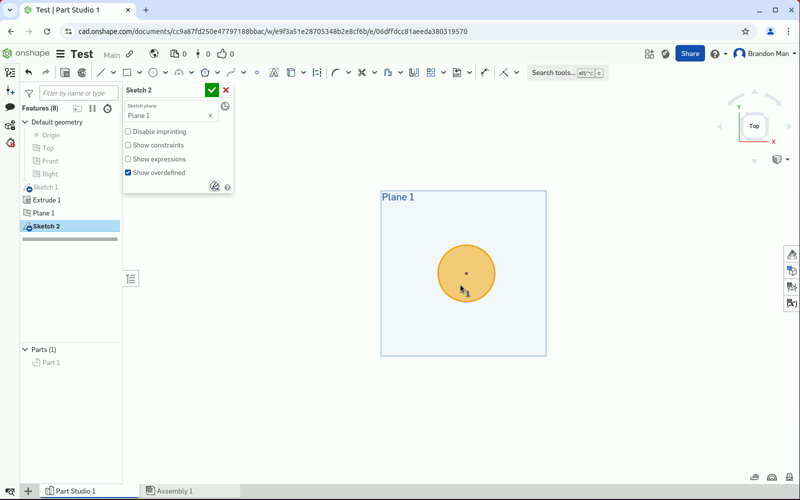
scroll(-6)
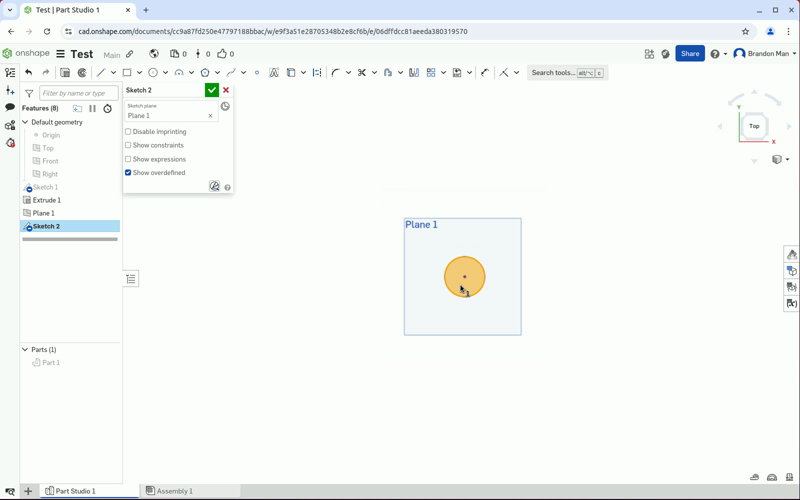
scroll(-6)
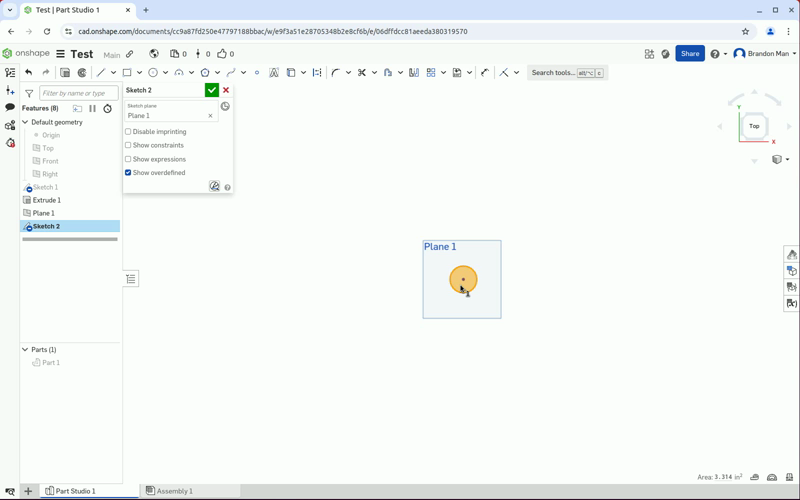
scroll(-6)
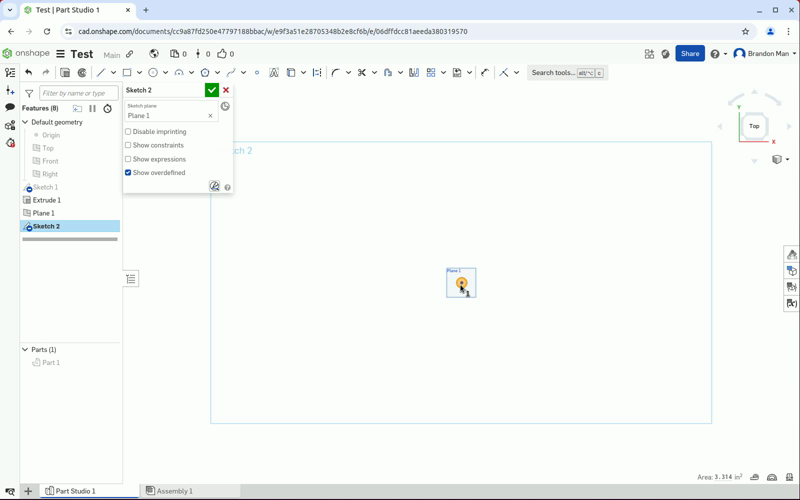
mouse_move(73, 352)
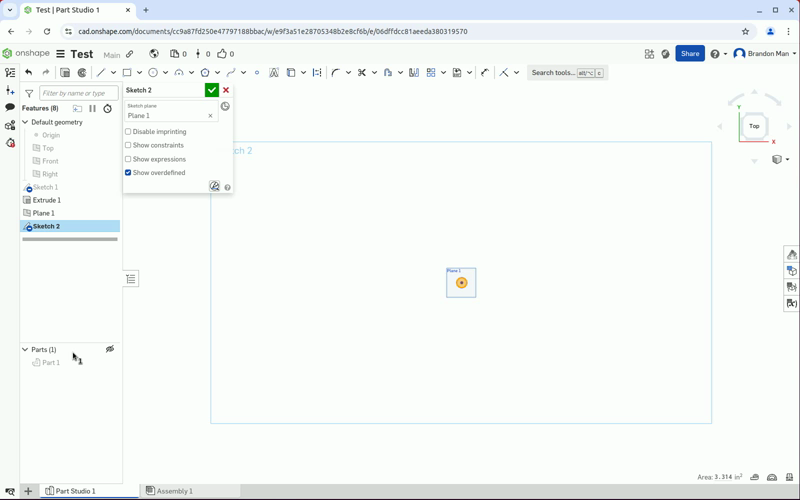
key(shift+y)
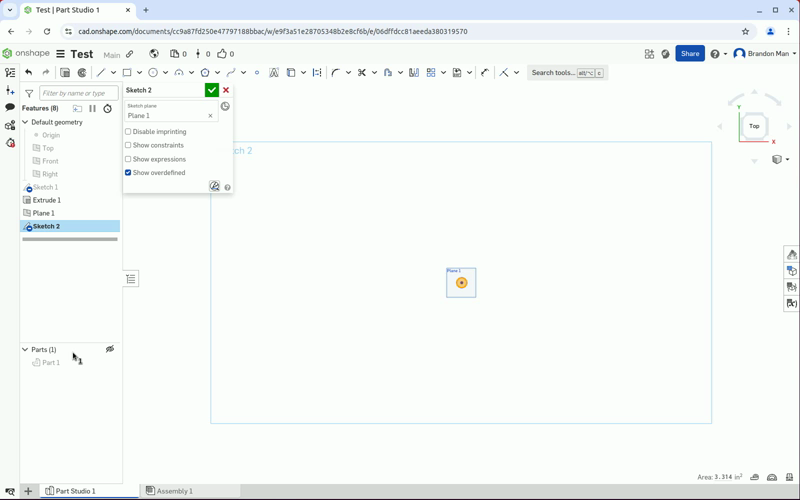
key(shift+e)
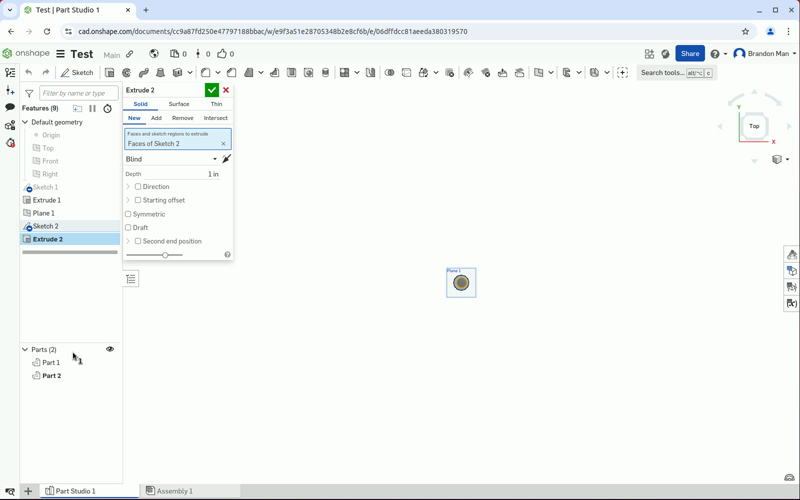
mouse_move(143, 106)
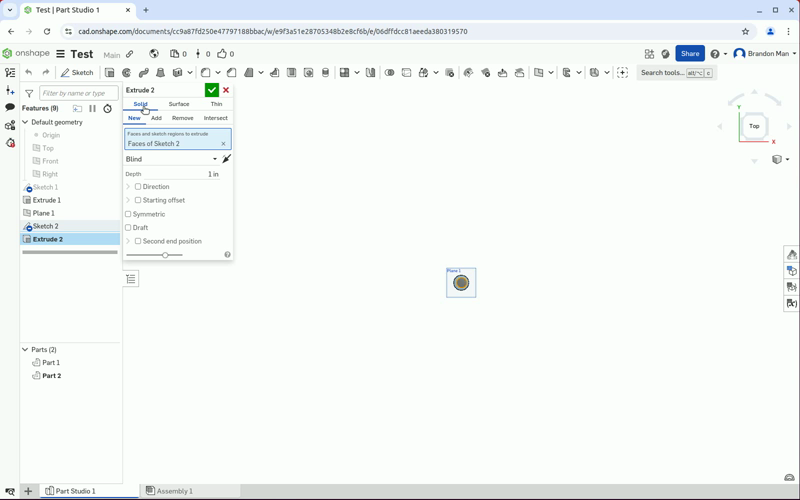
click(143, 106)
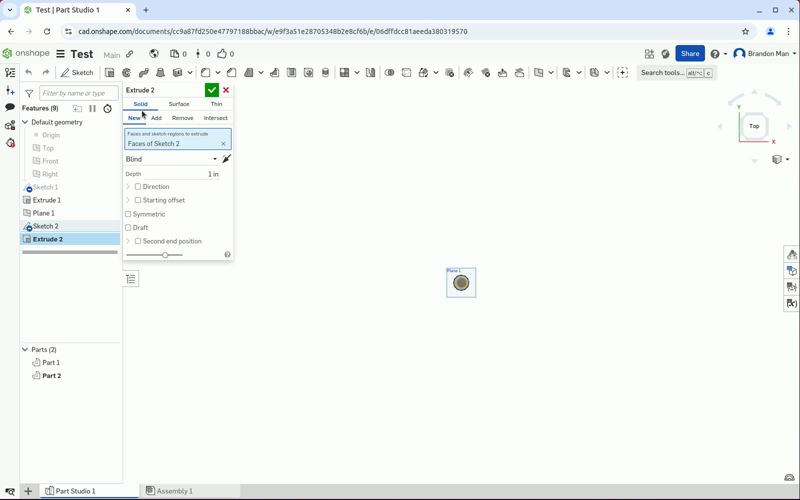
mouse_move(137, 120)
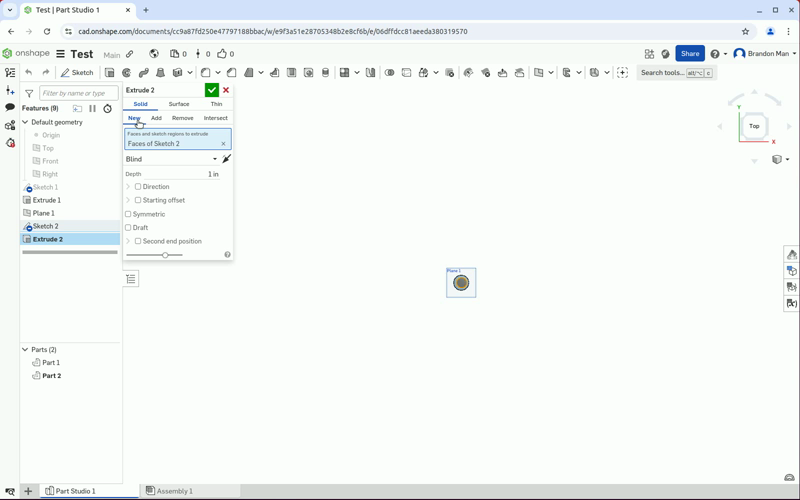
click(137, 120)
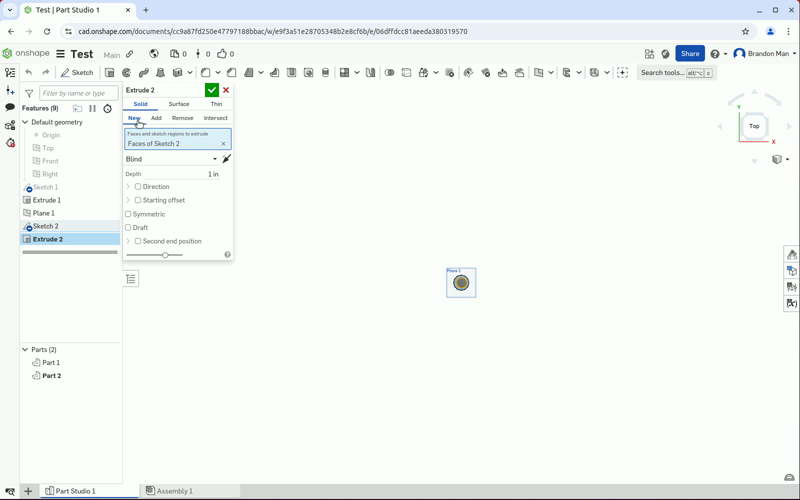
key(tab, 4)
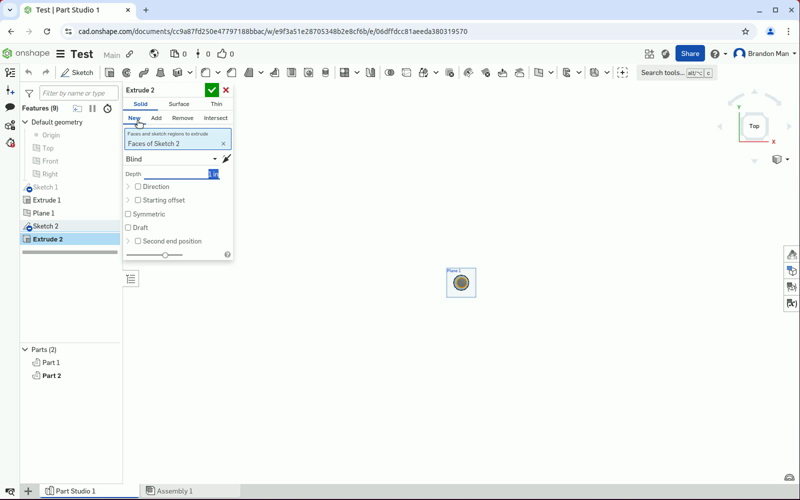
text(21.423)
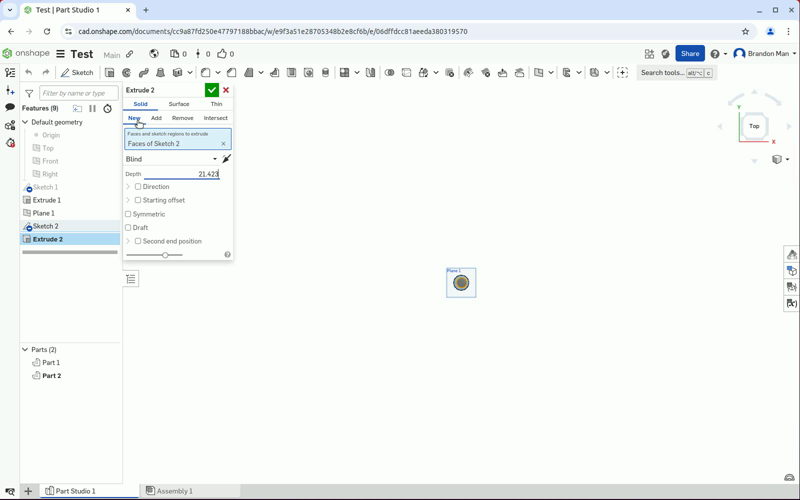
key(enter)
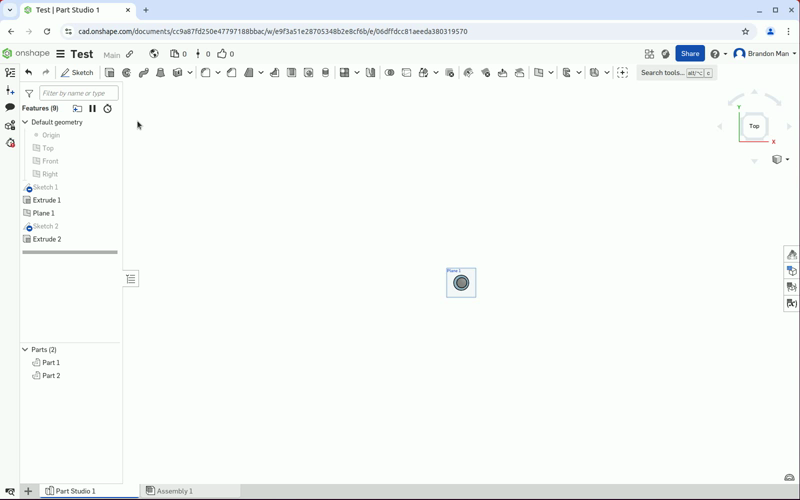
key(shift+h)
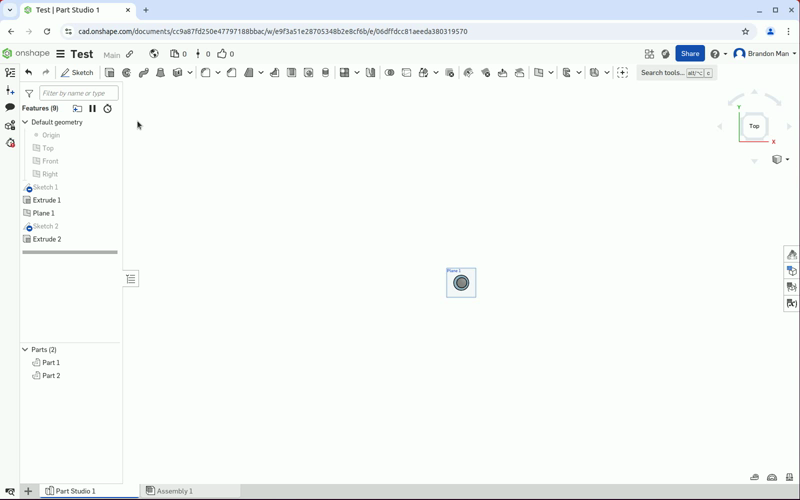
key(shift+h)
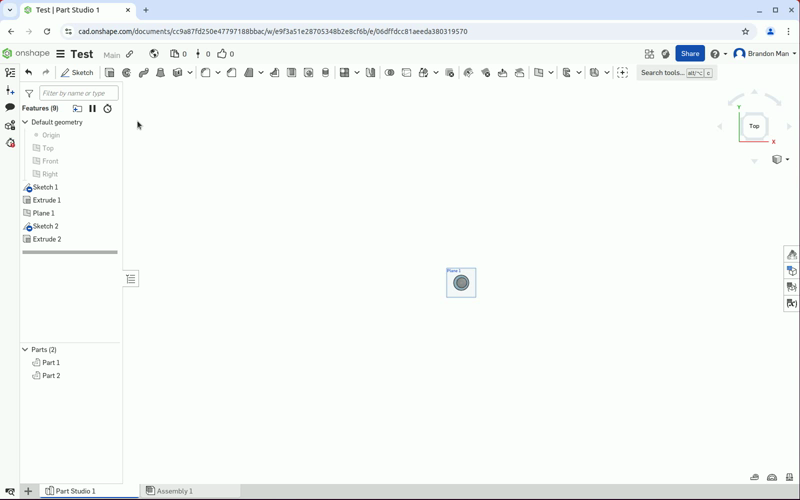
key(shift+7)
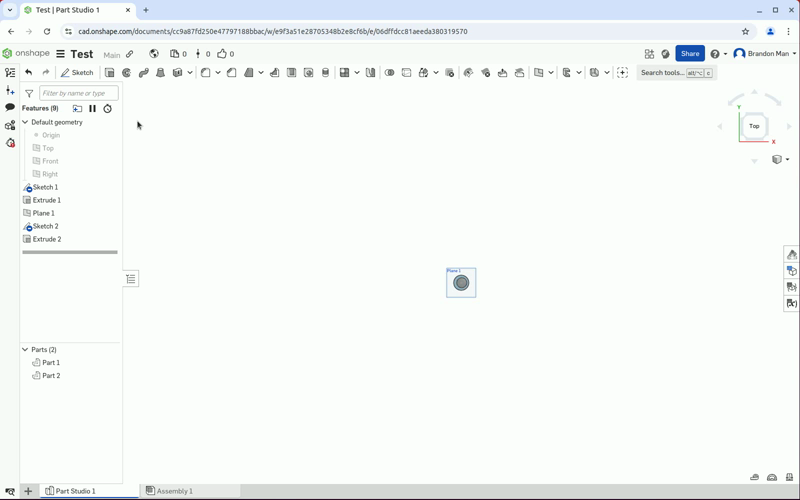
key(up, 3)
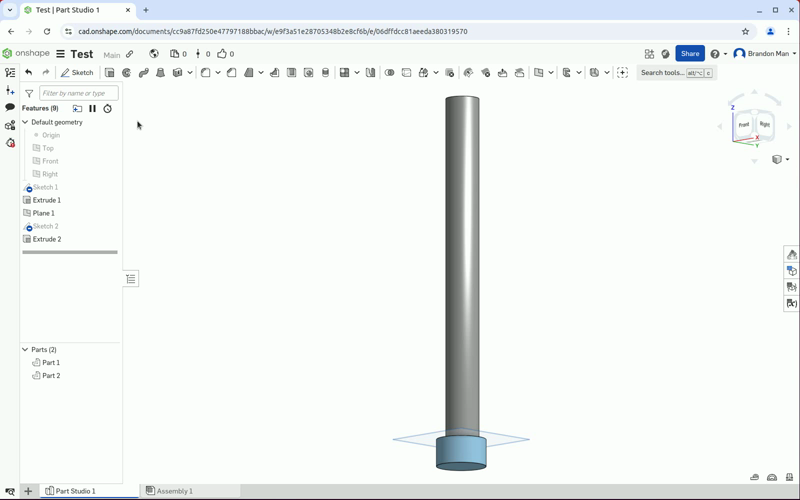
key(left, 3)
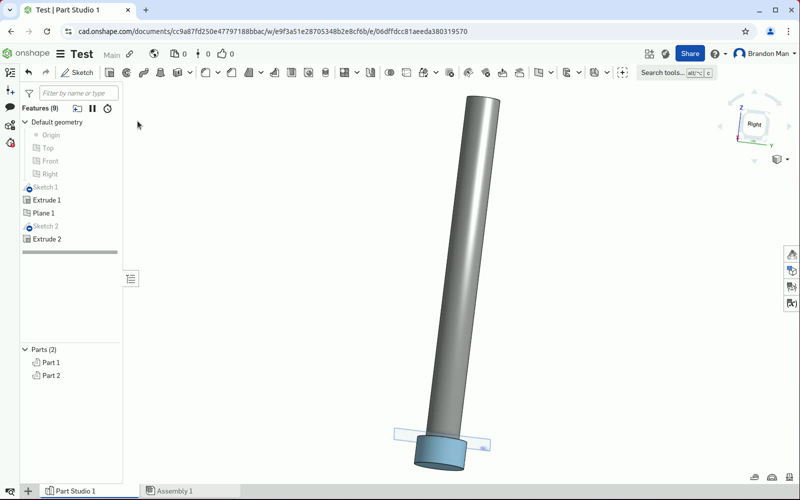
key(right, 3)
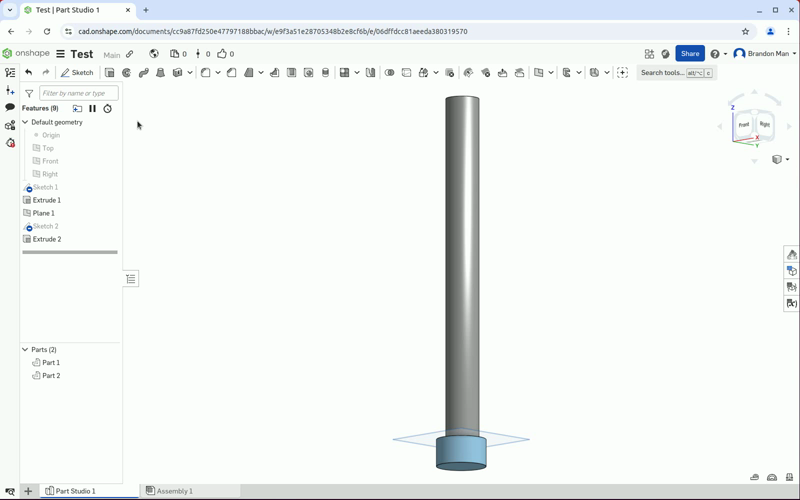
key(down, 3)
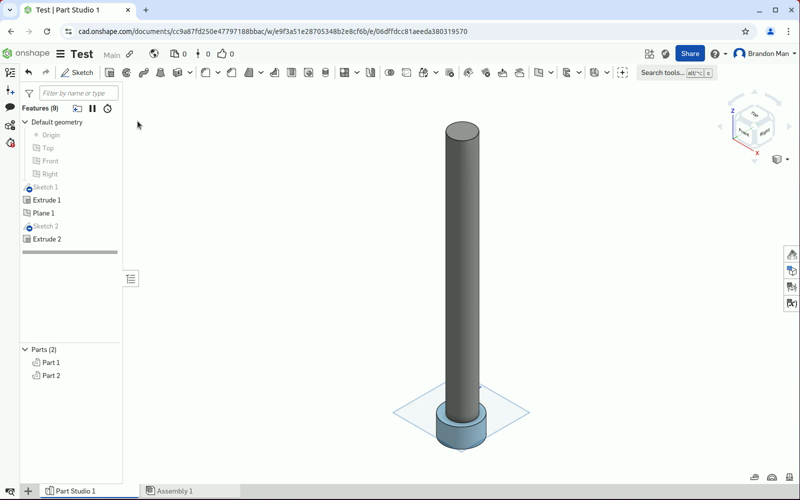
mouse_move(73, 189)
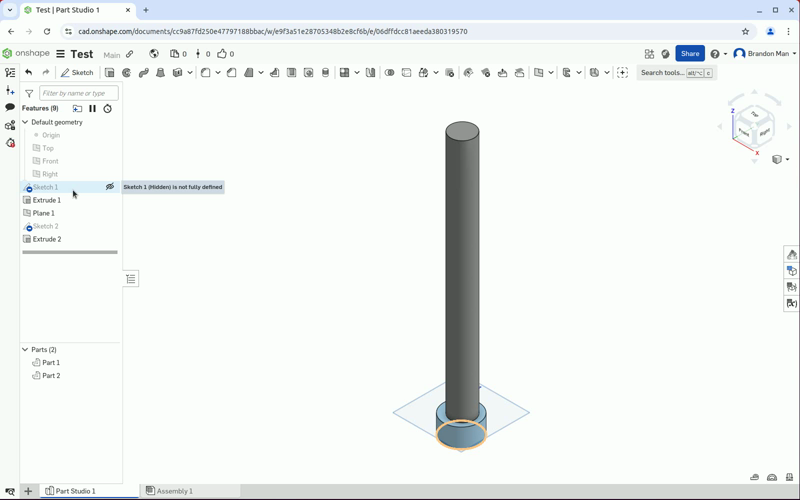
click(73, 189)